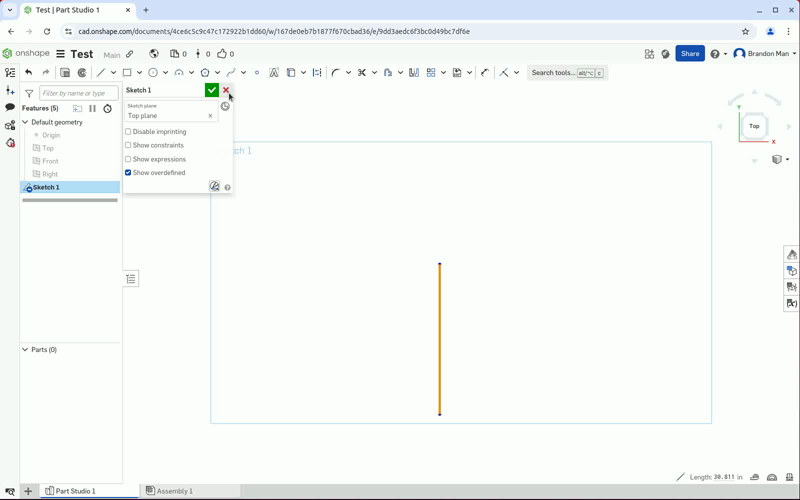
key(shift+h)
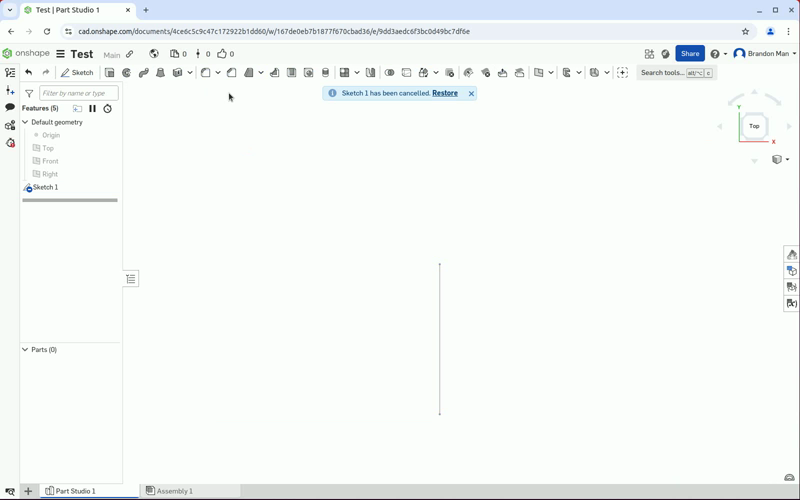
key(shift+s)
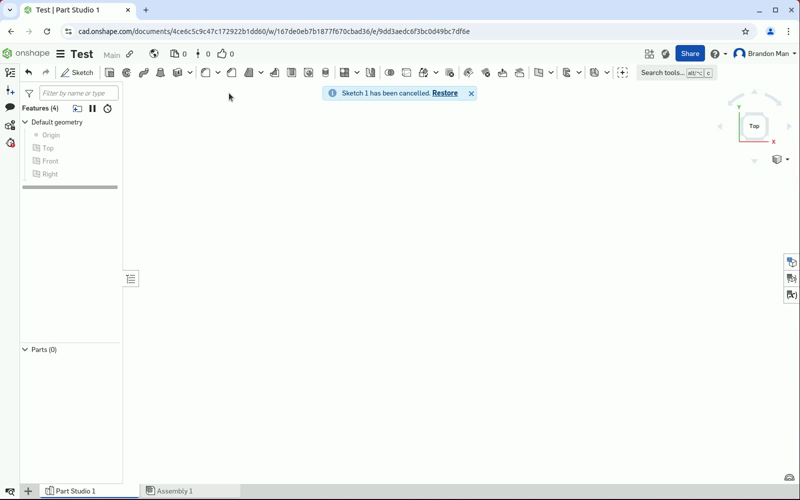
mouse_move(73, 150)
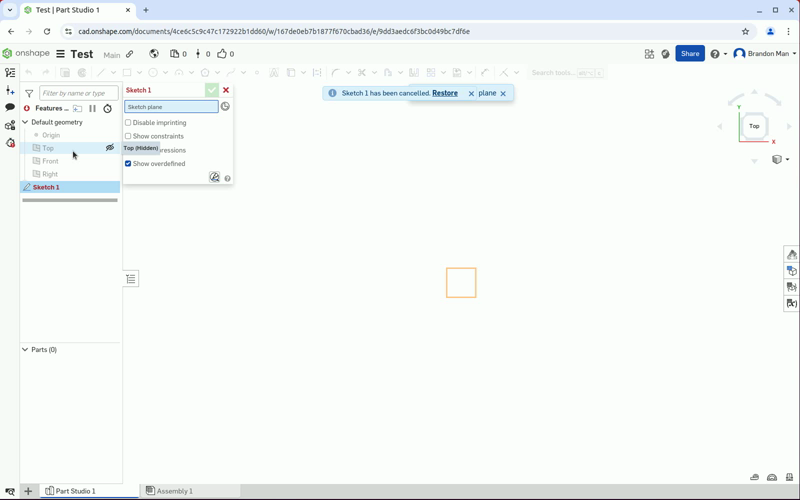
click(73, 150)
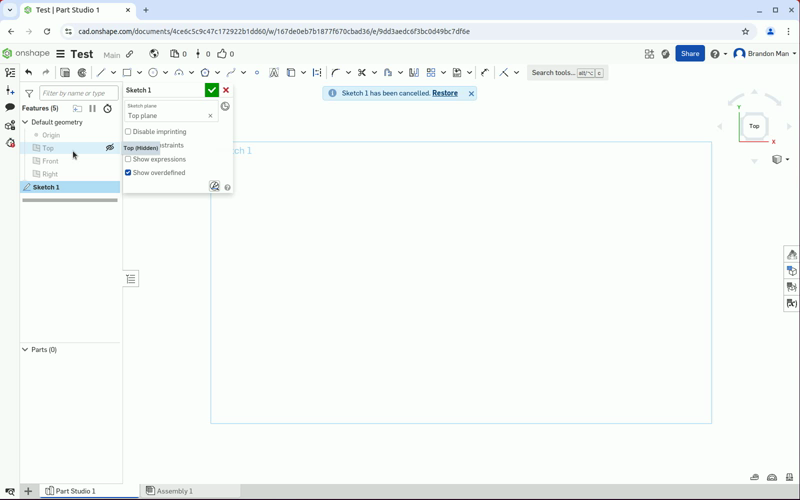
mouse_move(73, 352)
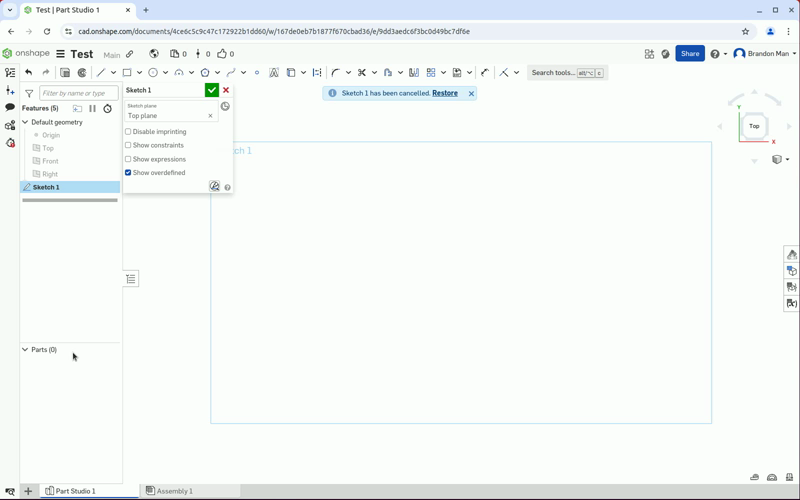
key(y)
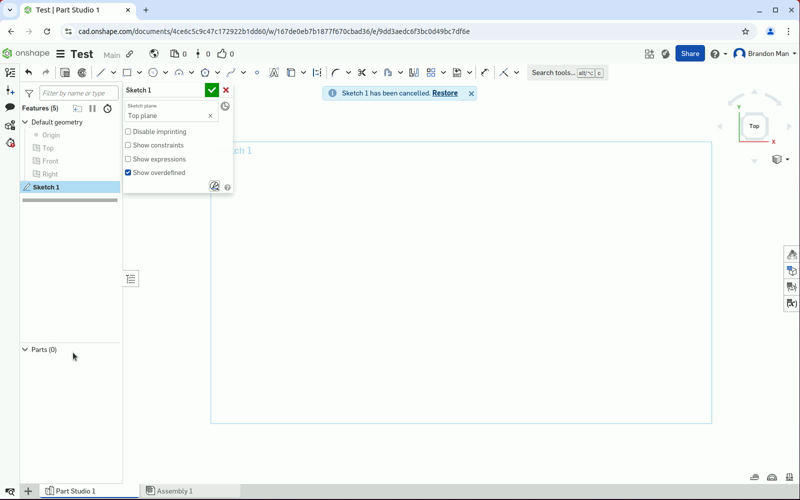
key(l)
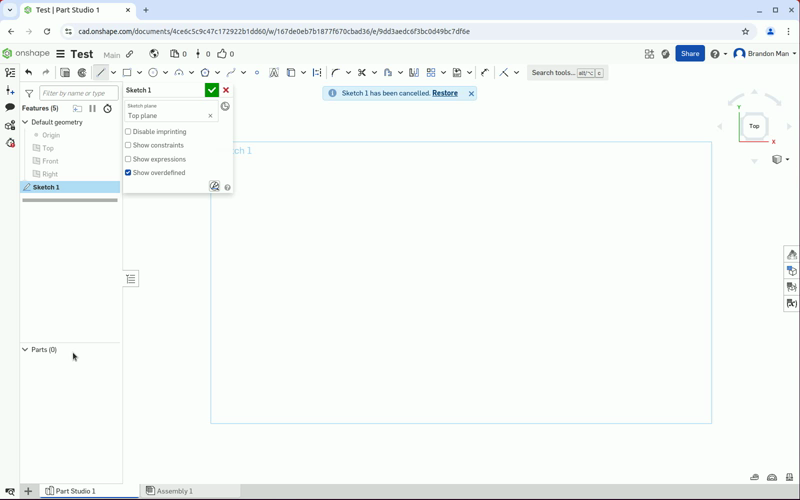
key_down(shift)
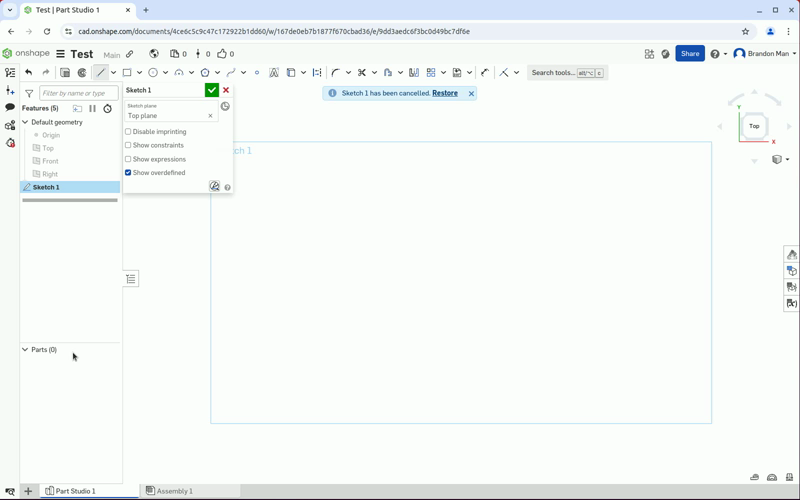
mouse_move(349, 282)
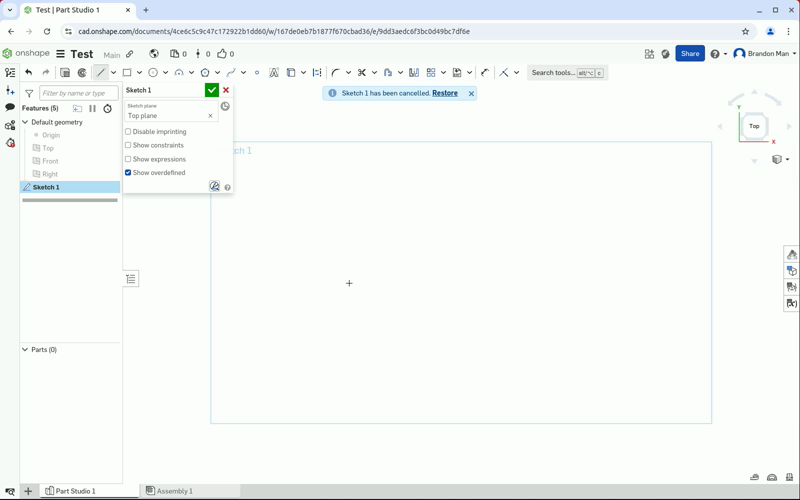
click(349, 282)
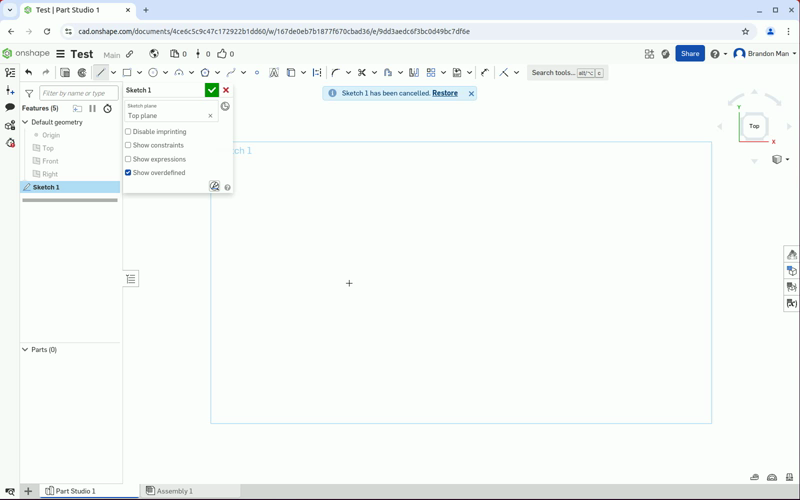
key_up(shift)
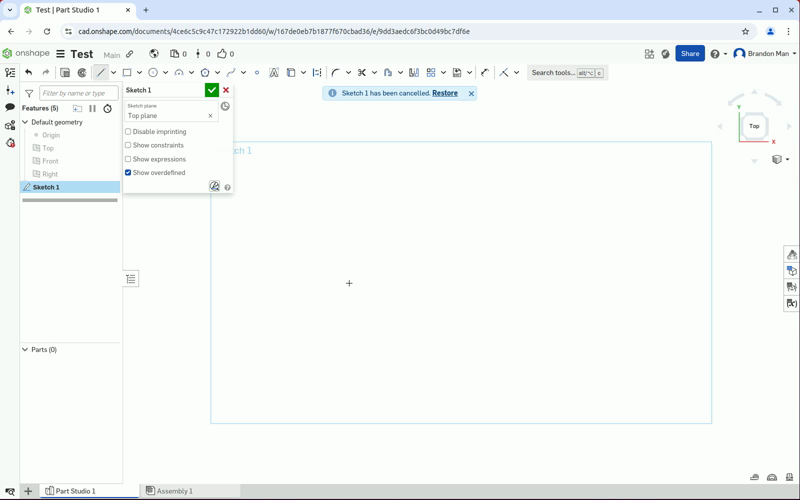
key_down(shift)
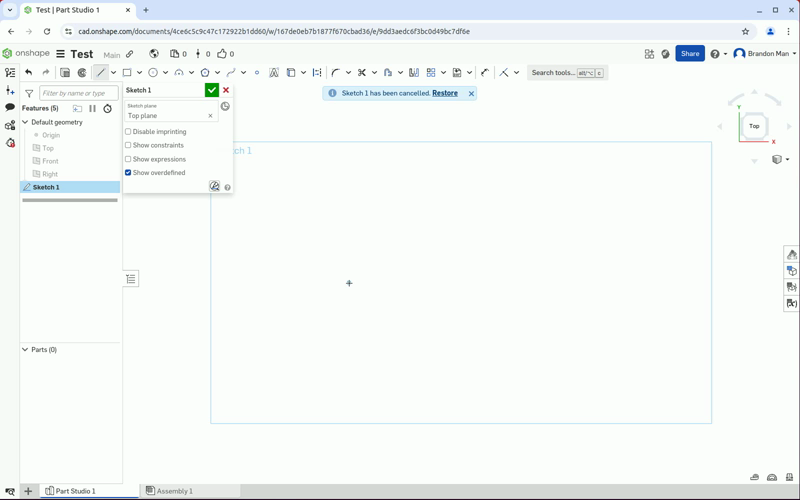
mouse_move(405, 378)
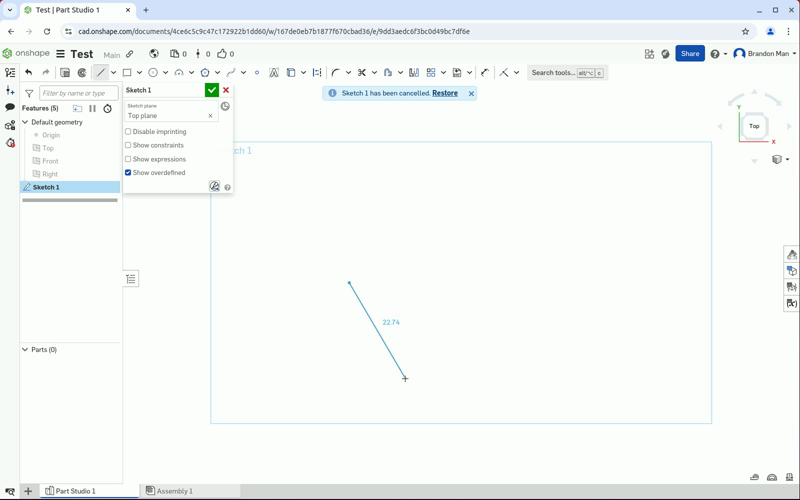
click(405, 378)
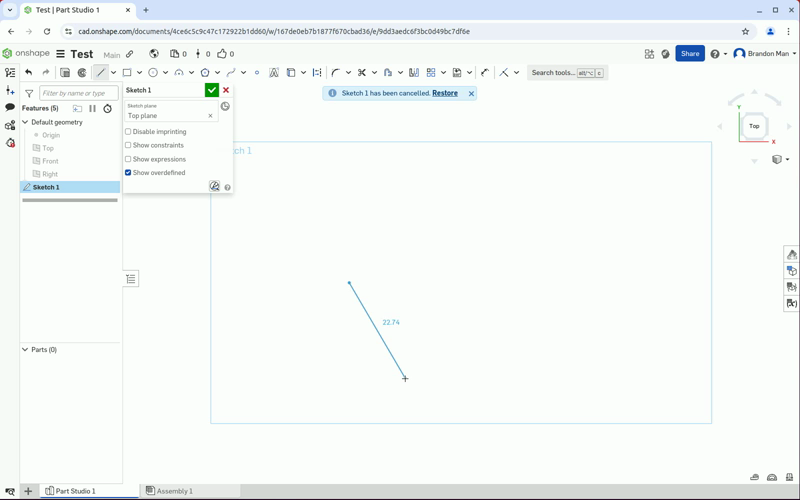
key_up(shift)
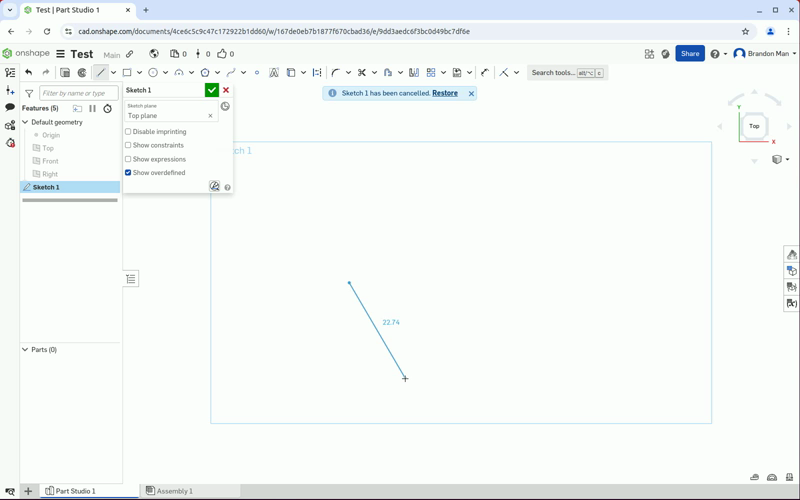
key_down(shift)
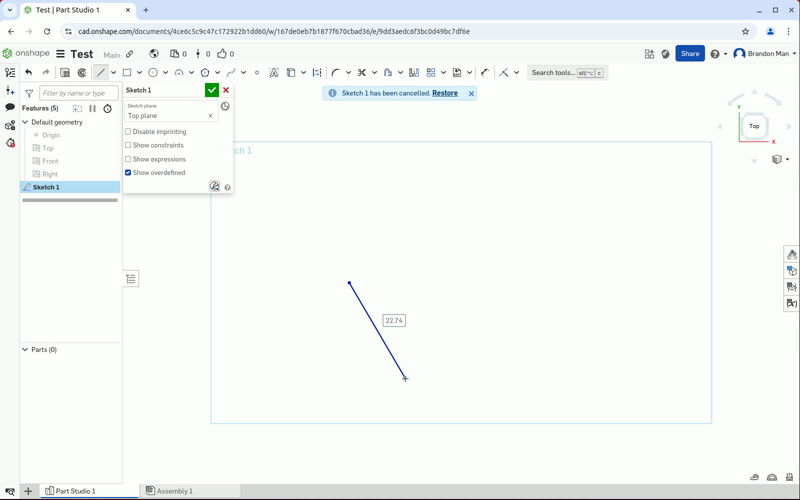
mouse_move(514, 378)
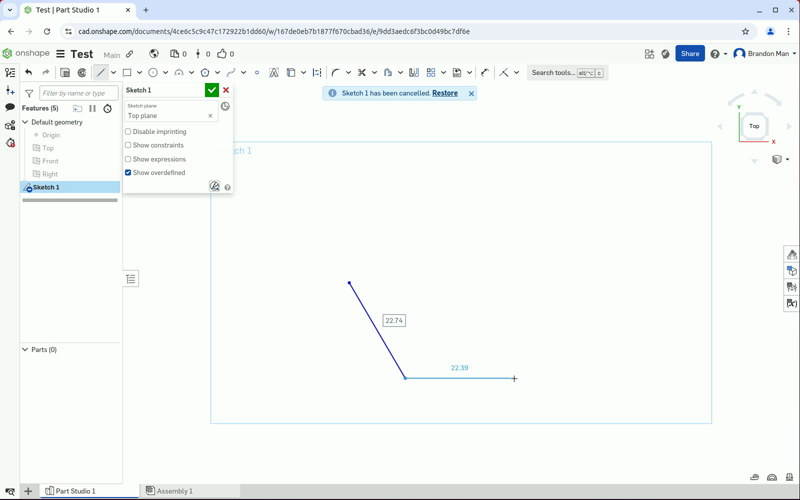
click(514, 378)
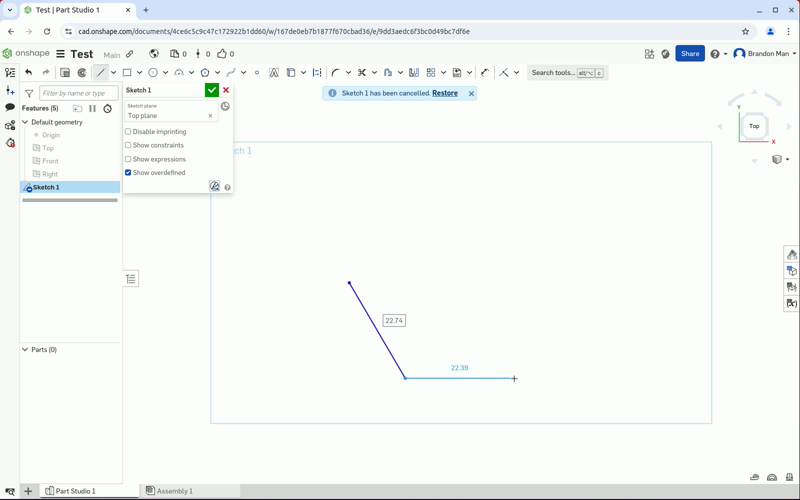
key_up(shift)
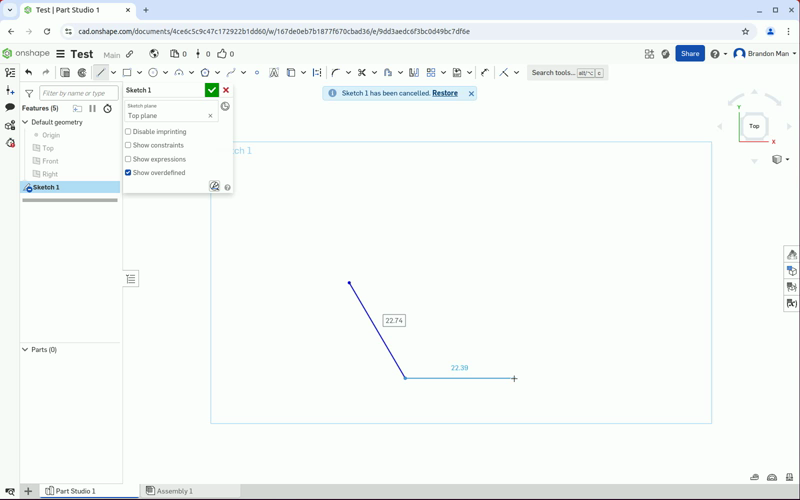
key_down(shift)
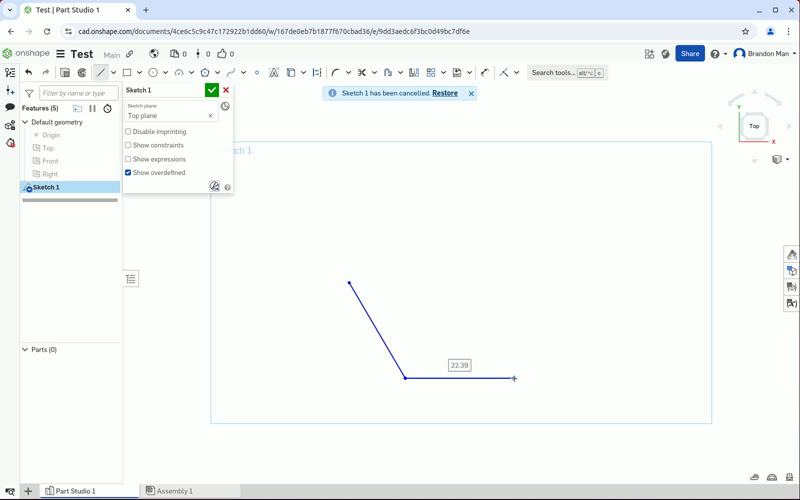
mouse_move(569, 282)
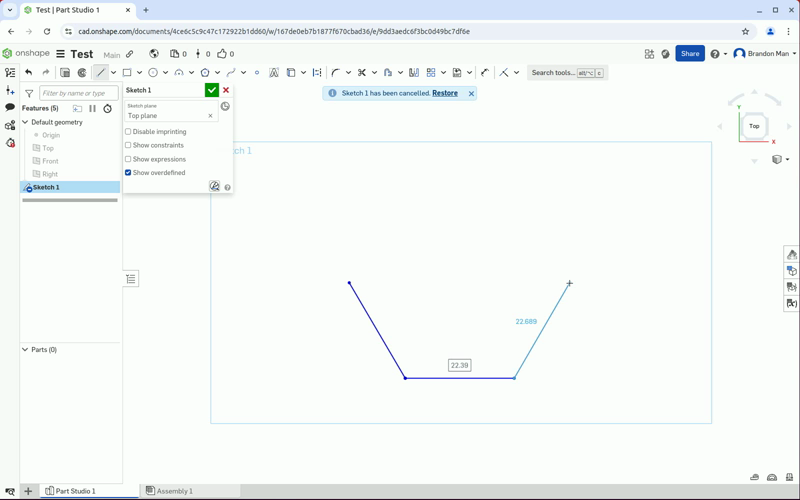
click(569, 282)
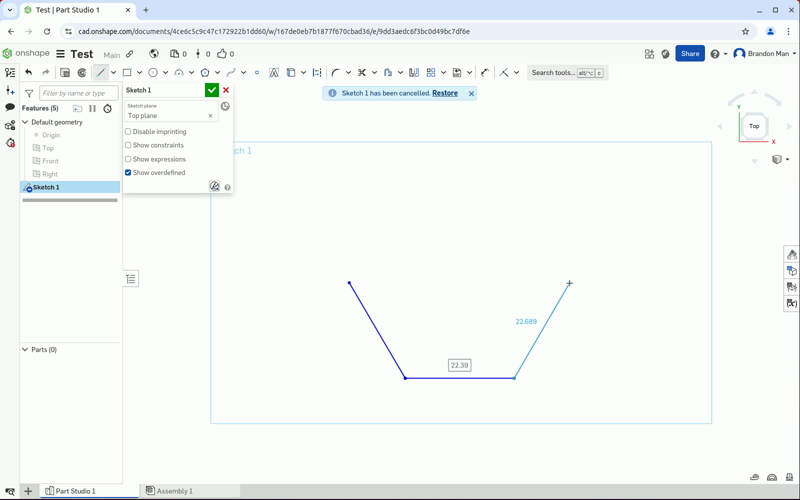
key_up(shift)
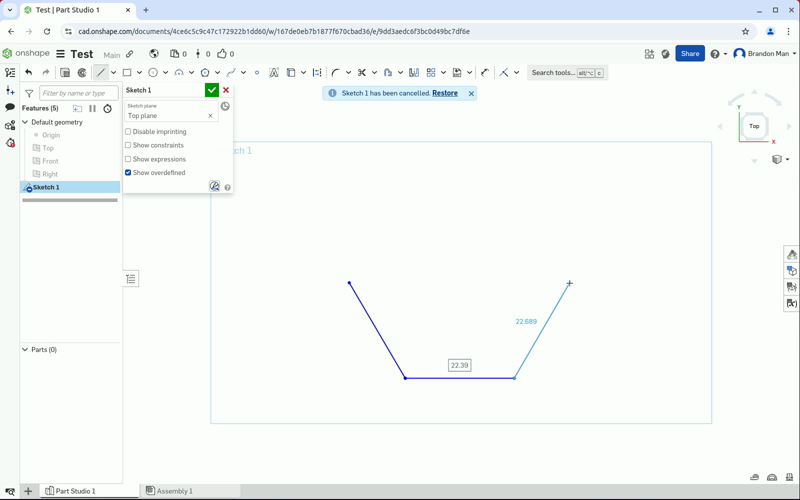
key_down(shift)
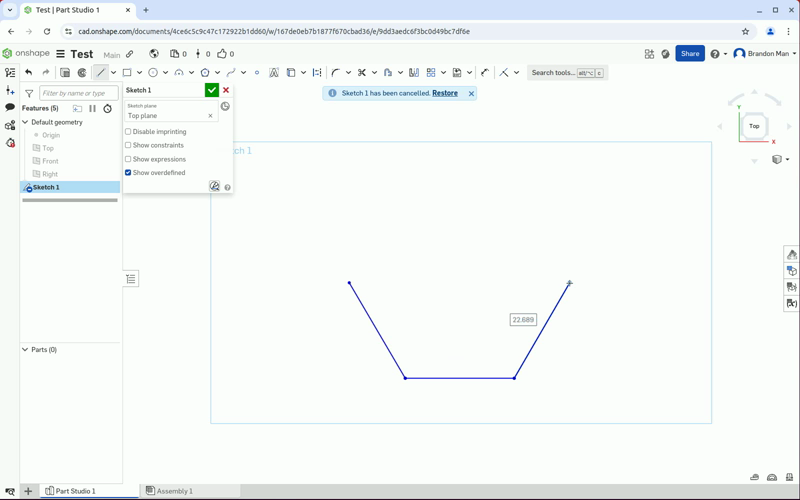
mouse_move(514, 187)
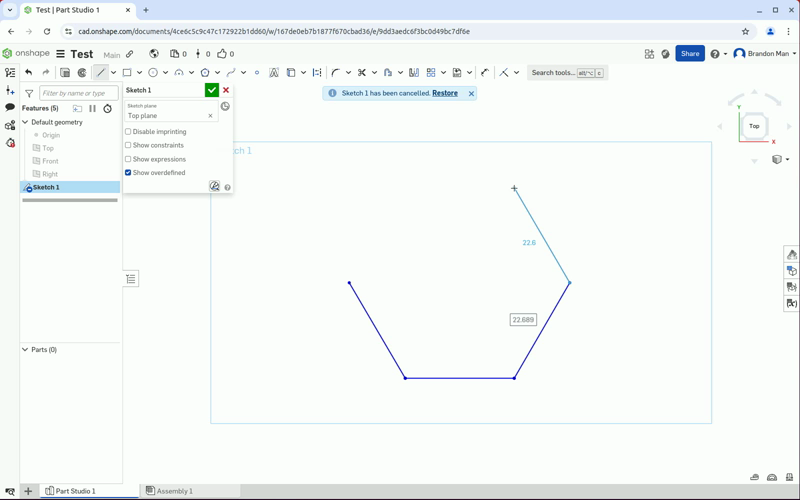
click(514, 187)
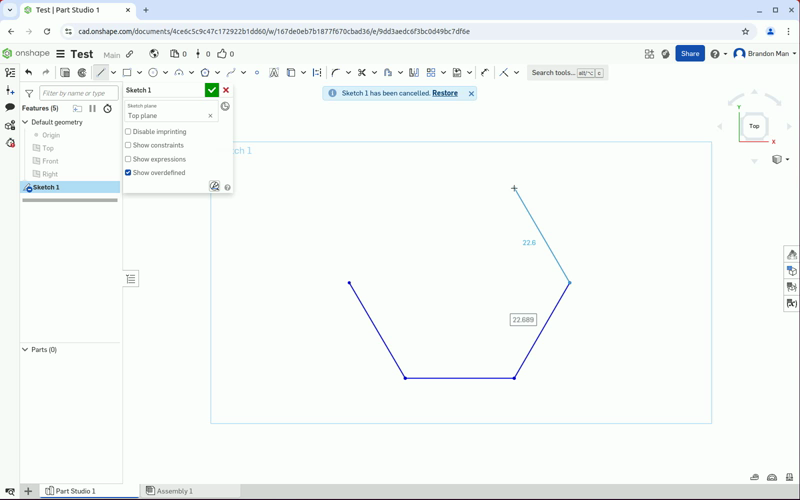
key_up(shift)
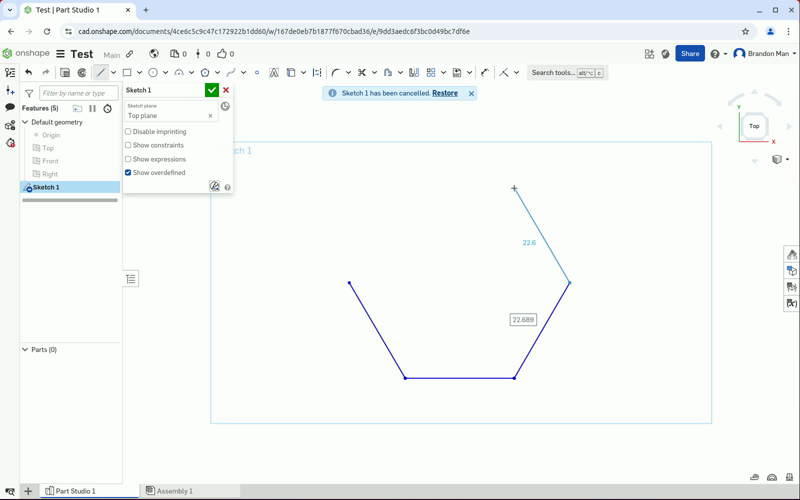
key_down(shift)
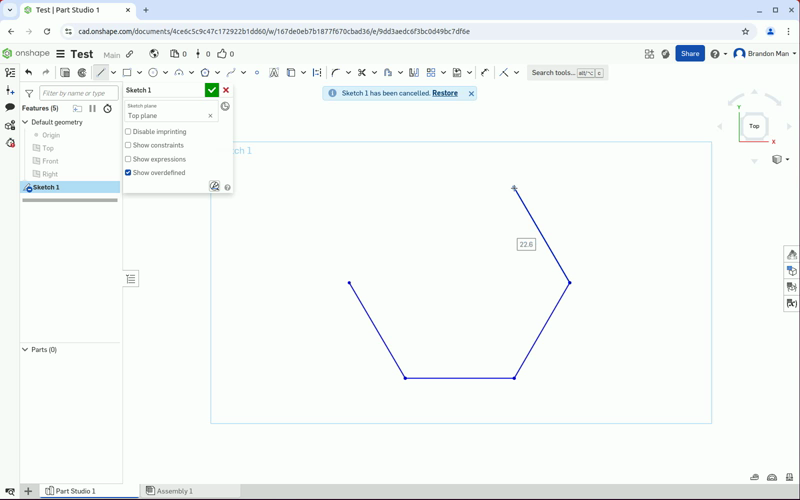
mouse_move(405, 187)
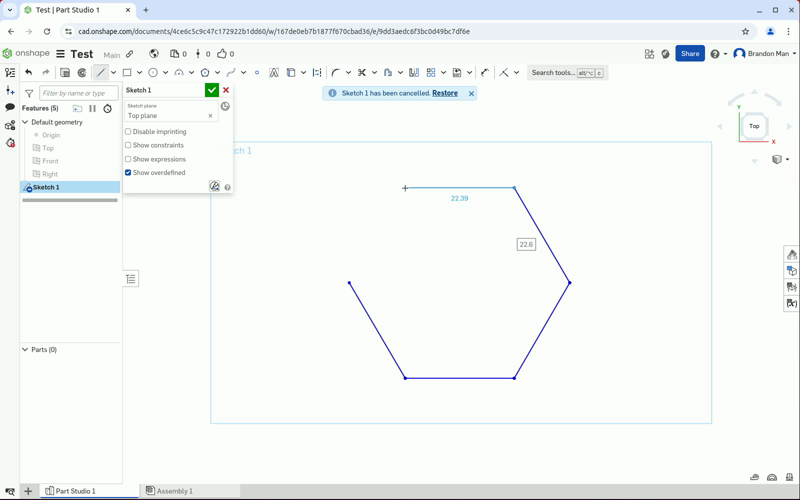
click(405, 187)
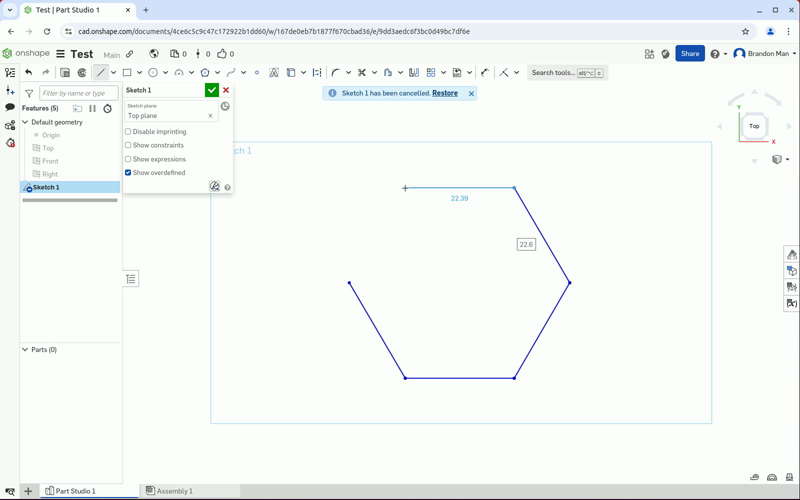
key_up(shift)
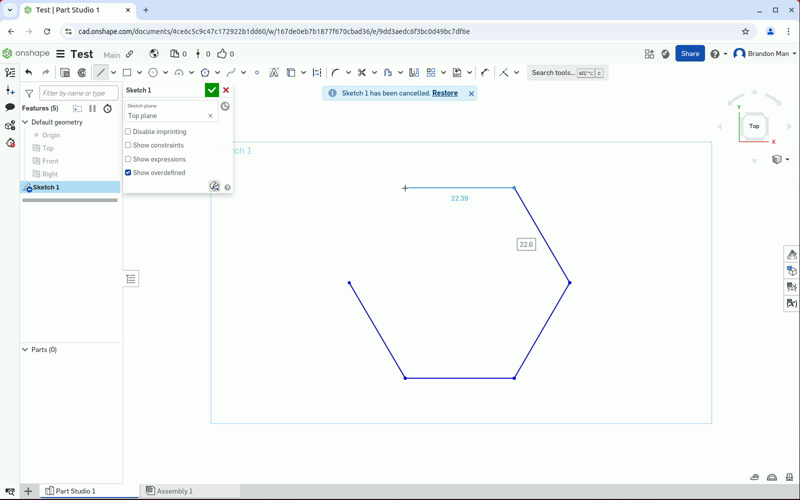
key_down(shift)
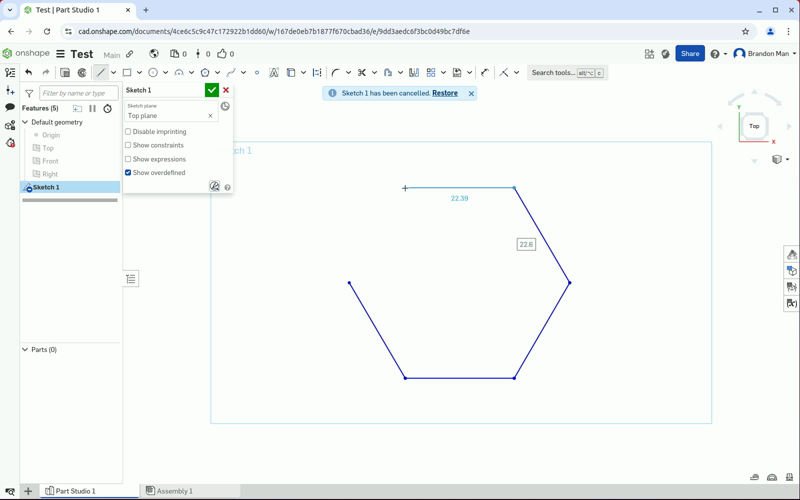
mouse_move(349, 282)
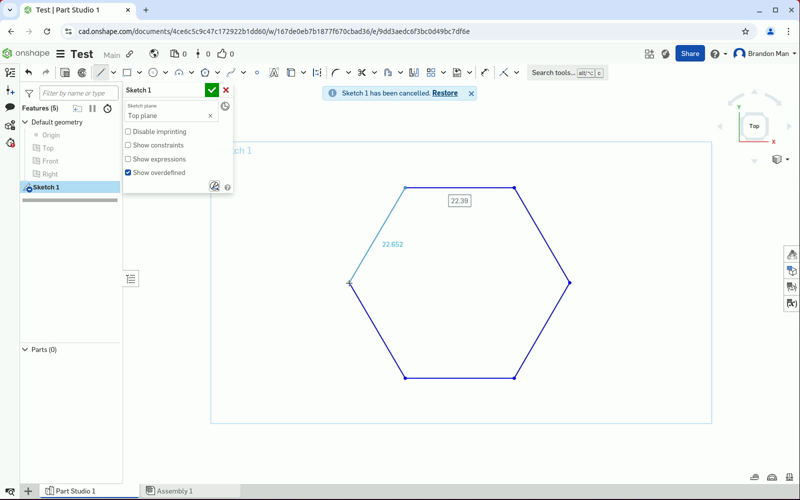
key_up(shift)
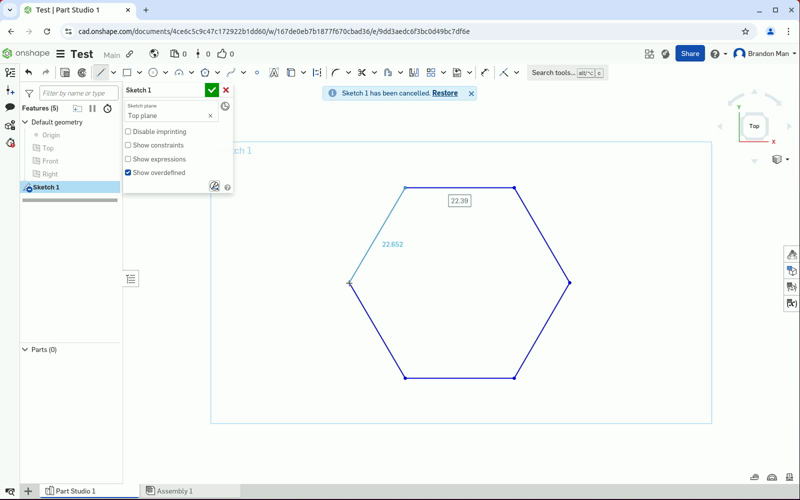
click(349, 282)
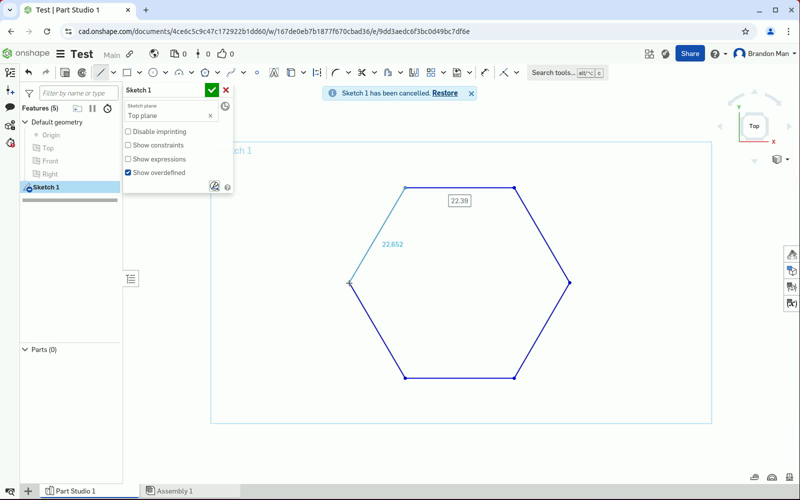
key(esc)
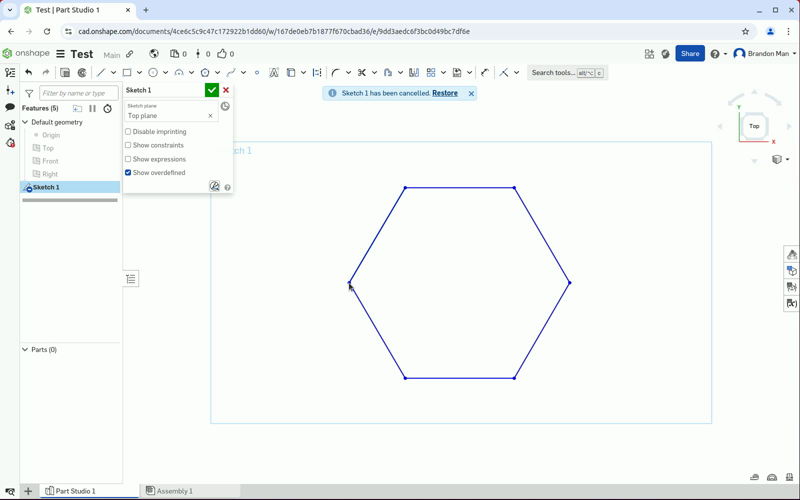
mouse_move(392, 252)
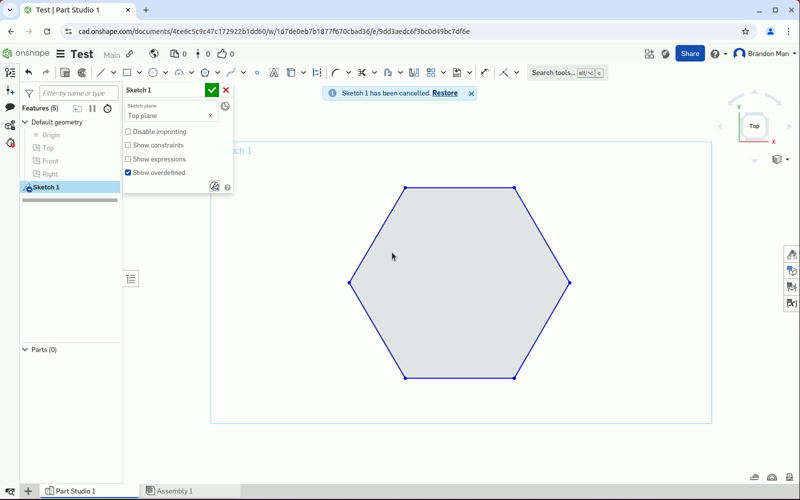
click(392, 252)
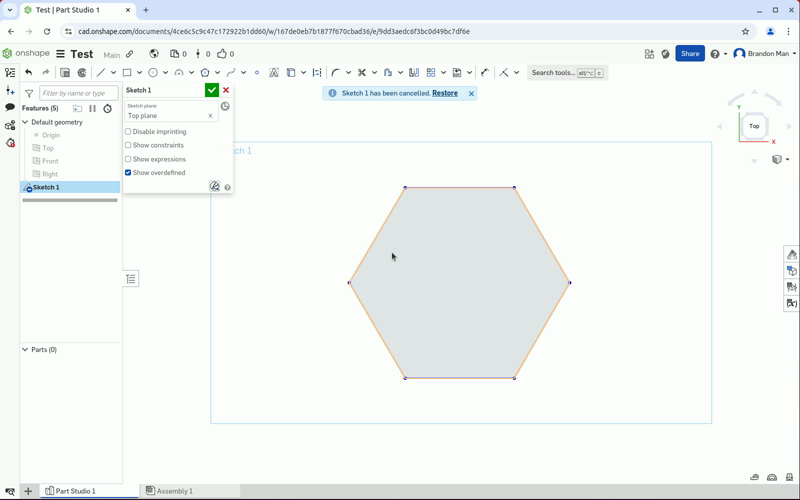
mouse_move(73, 352)
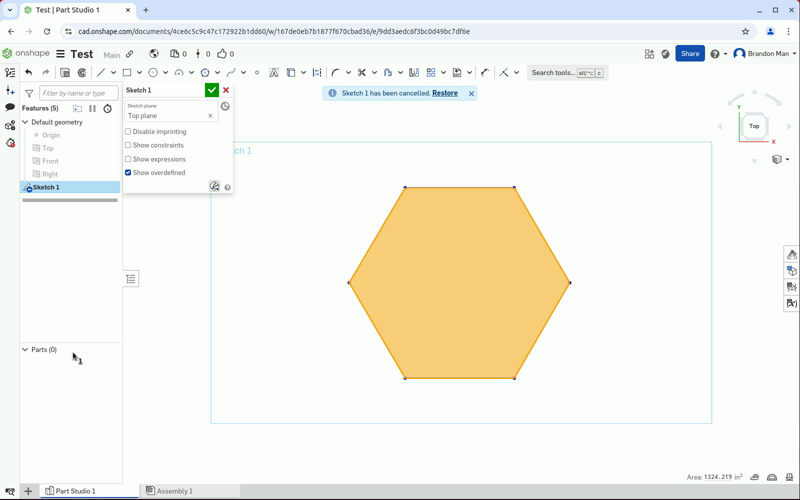
key(shift+y)
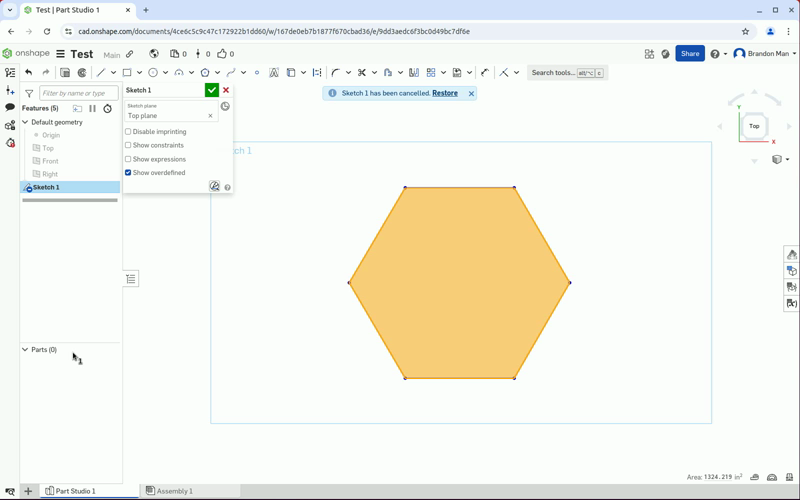
key(shift+e)
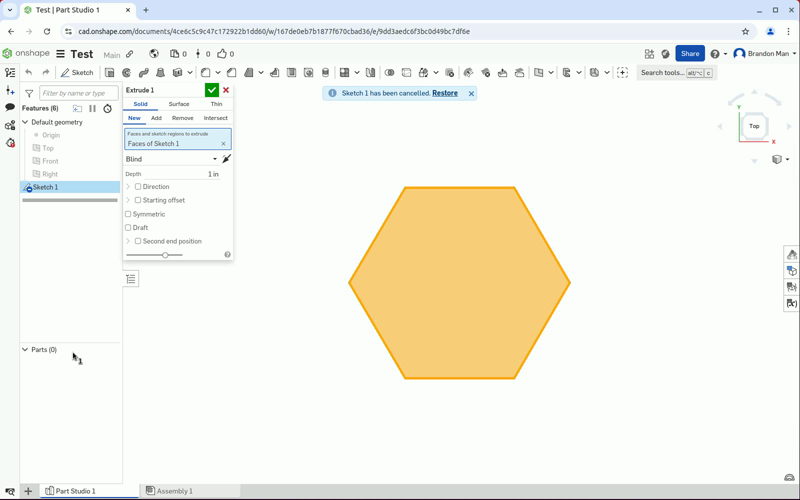
mouse_move(143, 106)
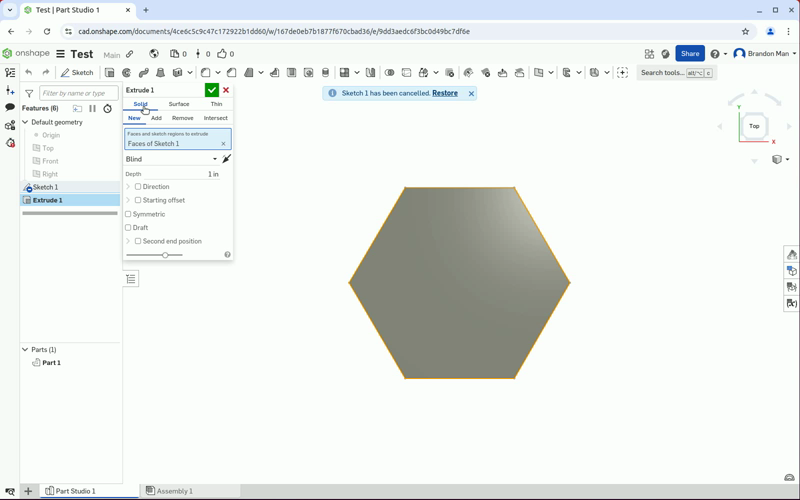
click(143, 106)
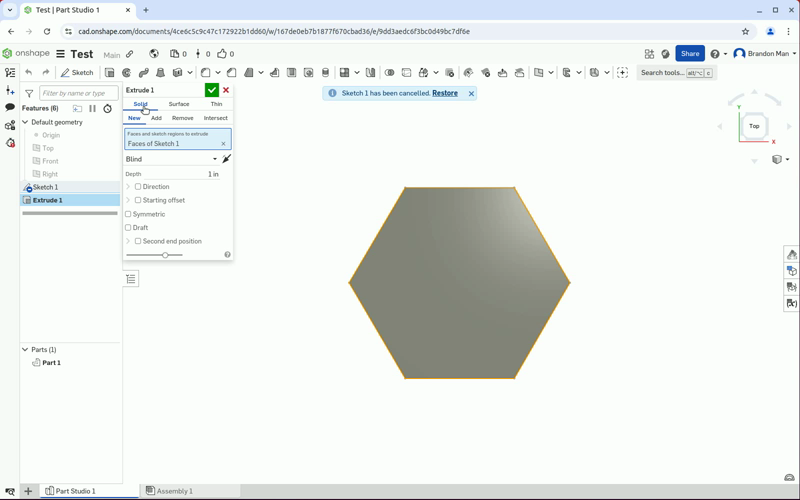
mouse_move(137, 120)
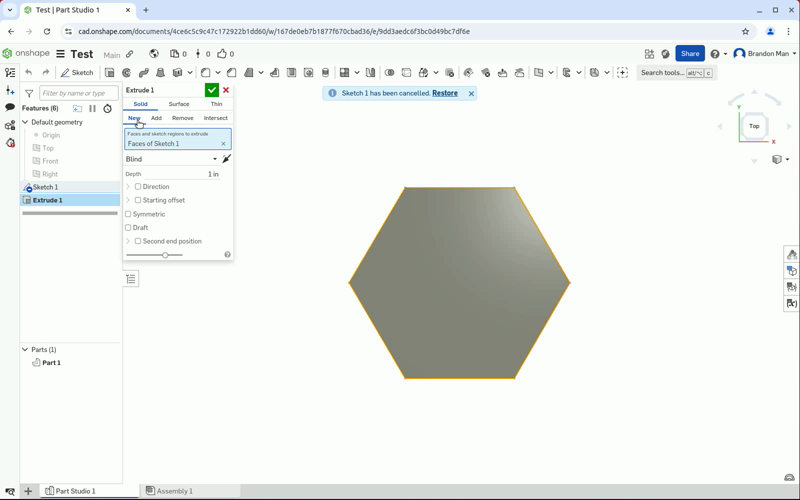
click(137, 120)
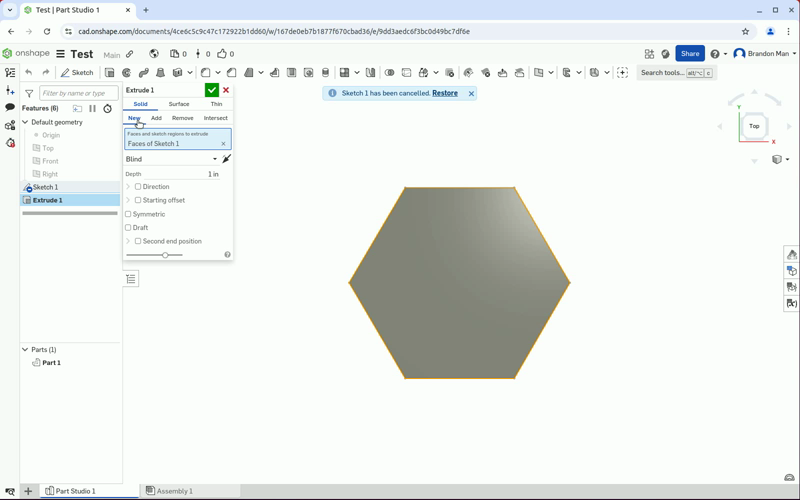
key(tab, 4)
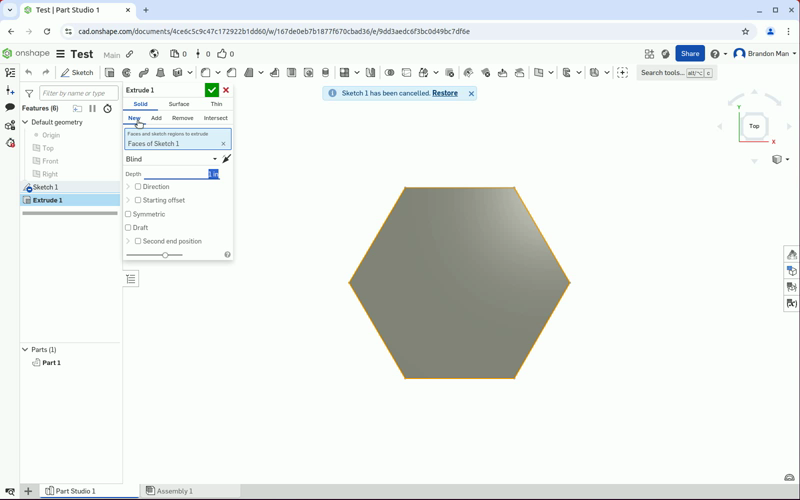
text(15.405)
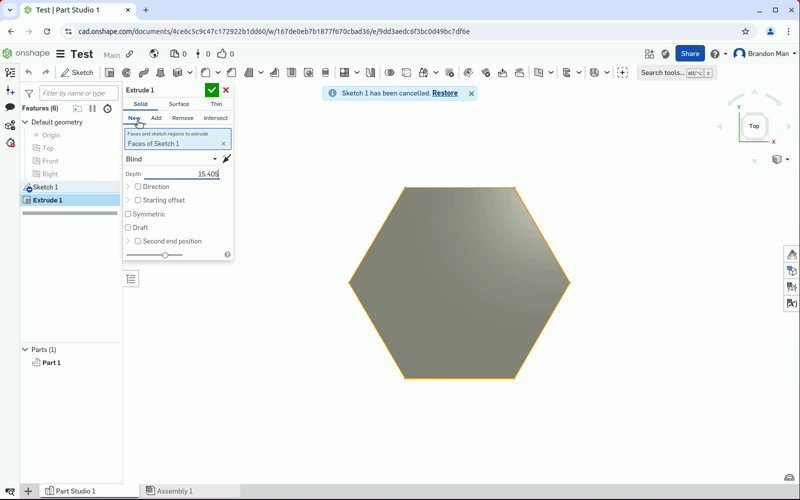
key(enter)
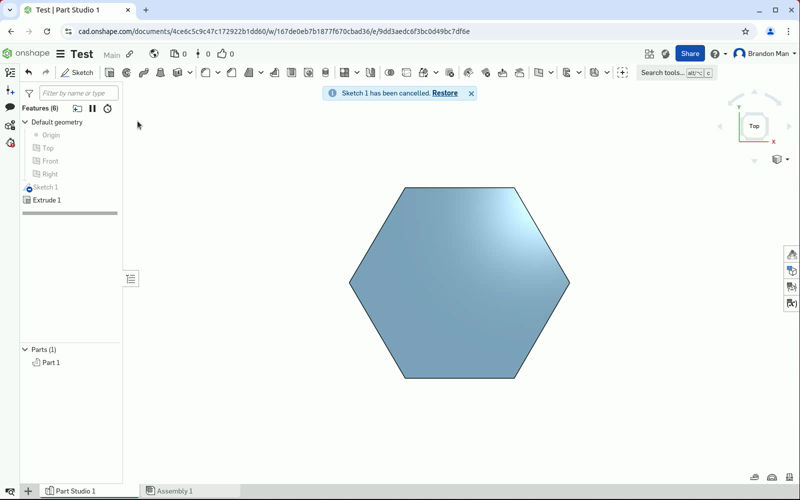
key(shift+h)
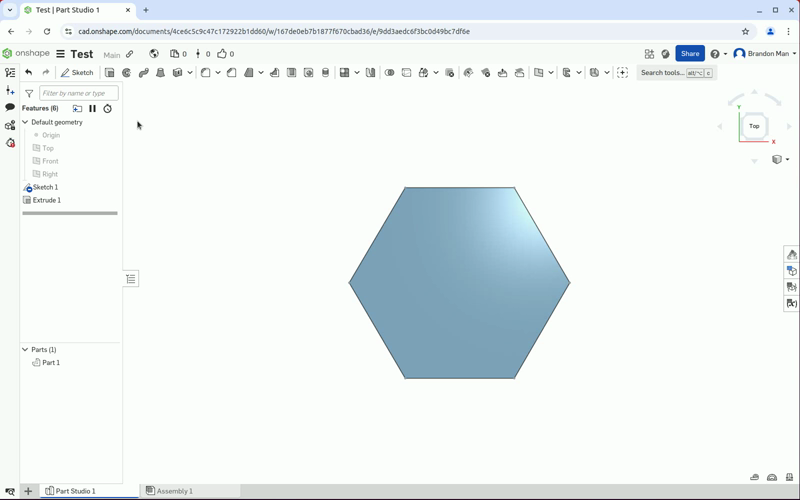
key(shift+h)
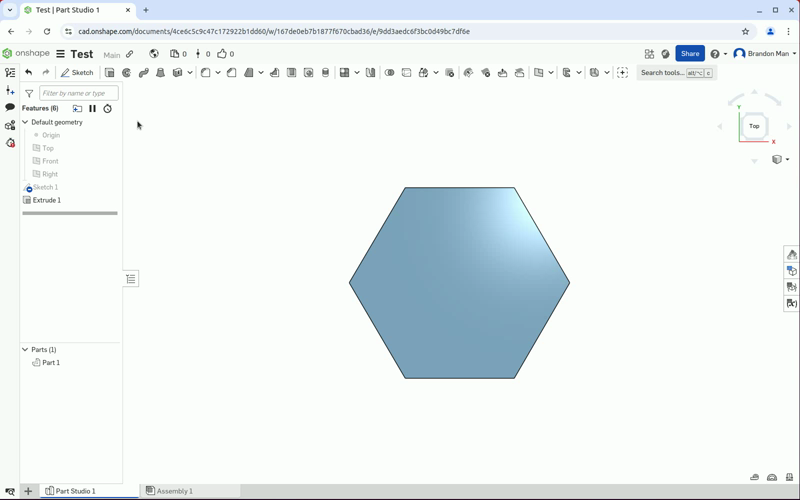
mouse_move(73, 189)
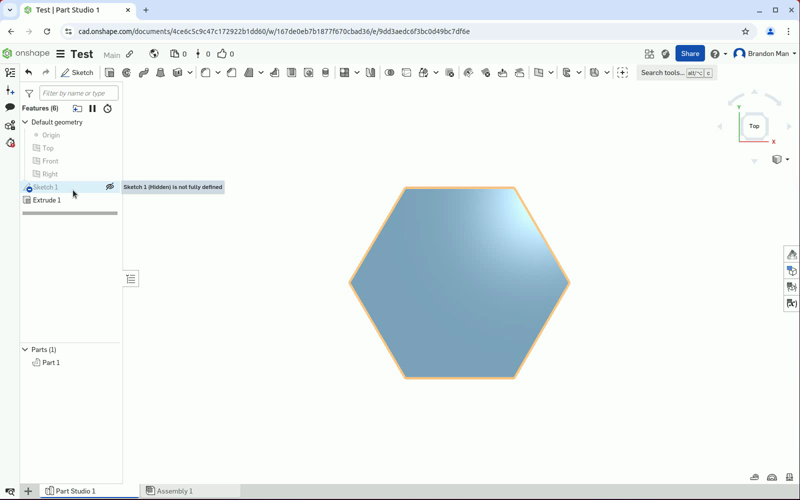
click(73, 189)
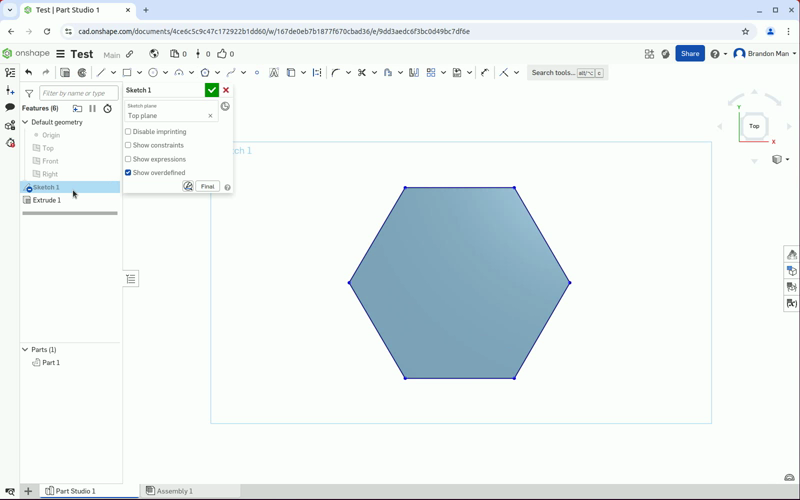
mouse_move(229, 92)
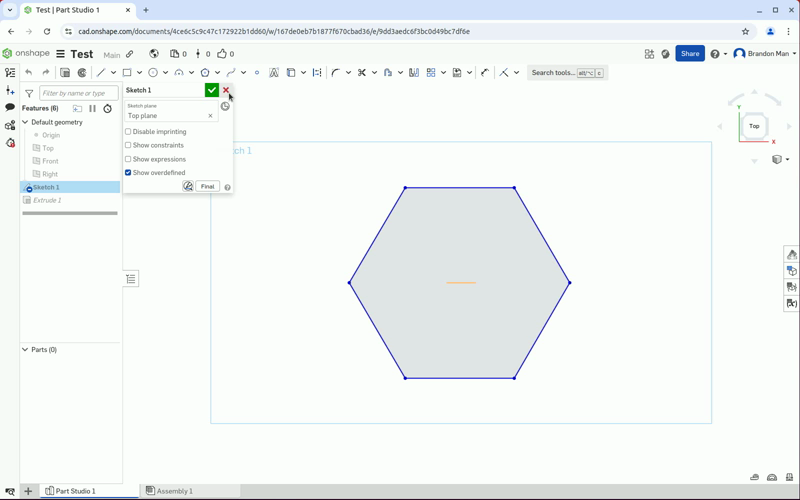
click(229, 92)
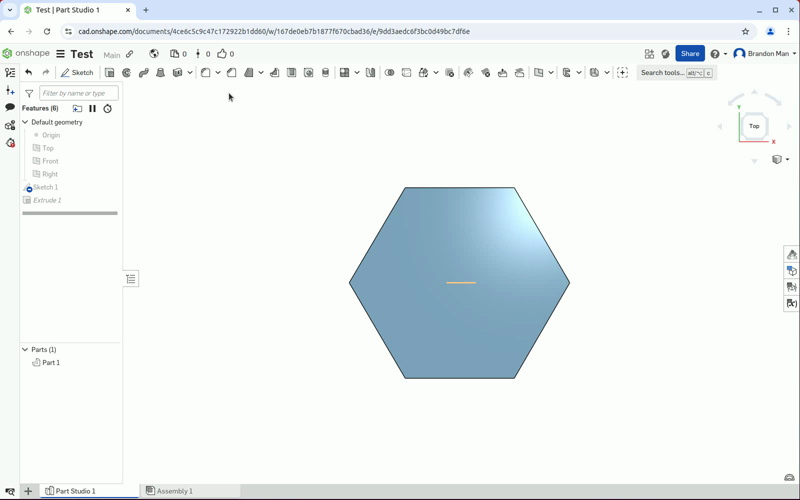
mouse_move(541, 75)
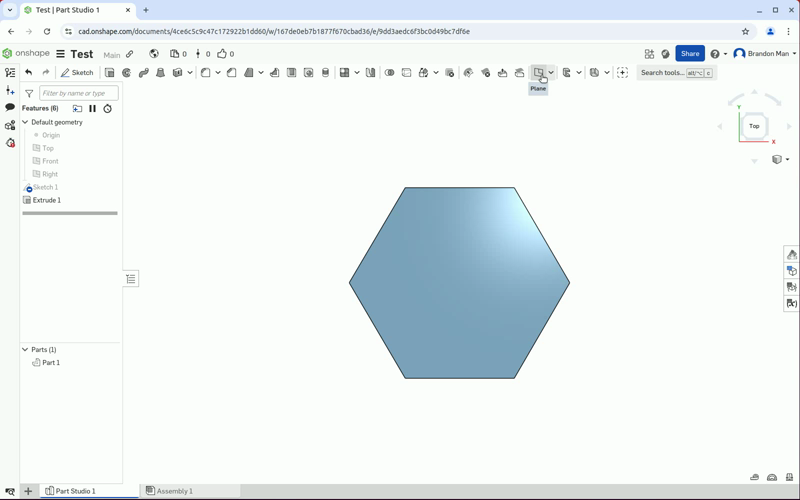
click(541, 75)
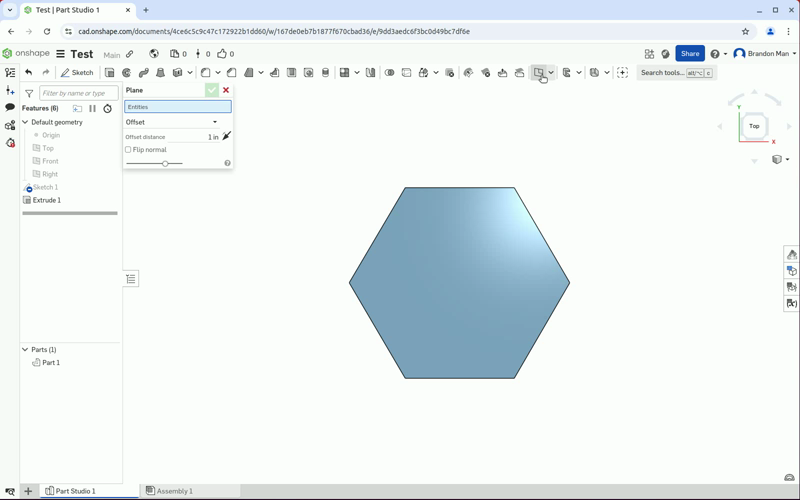
mouse_move(73, 150)
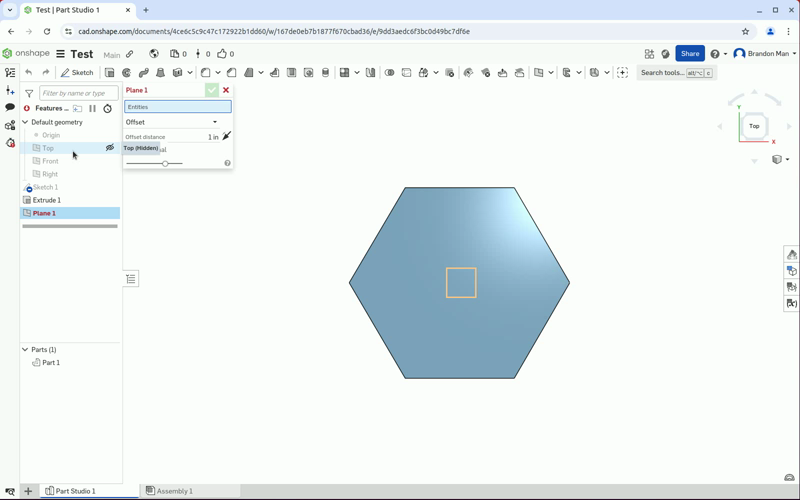
click(73, 150)
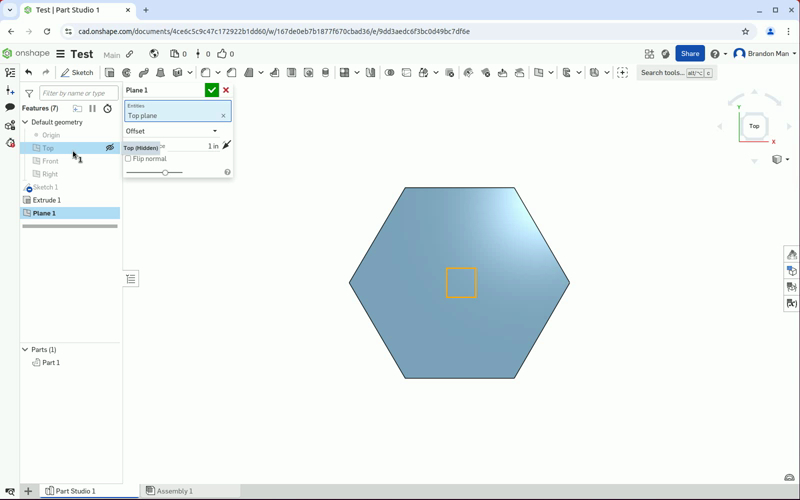
key(tab, 2)
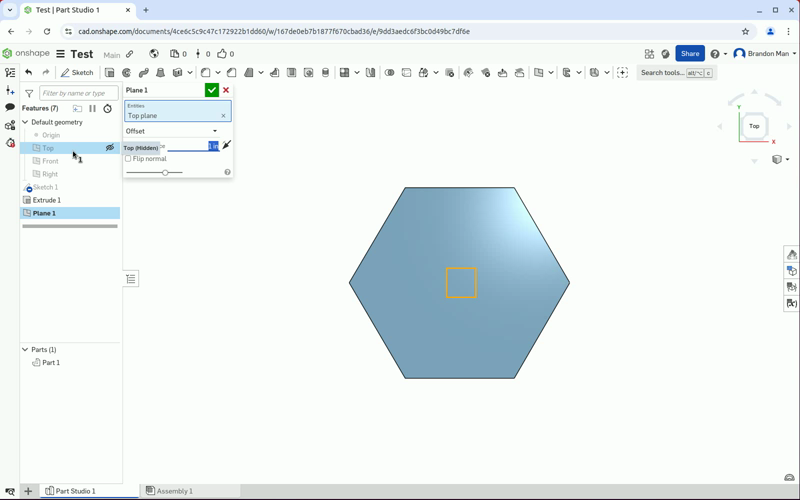
text(15.405)
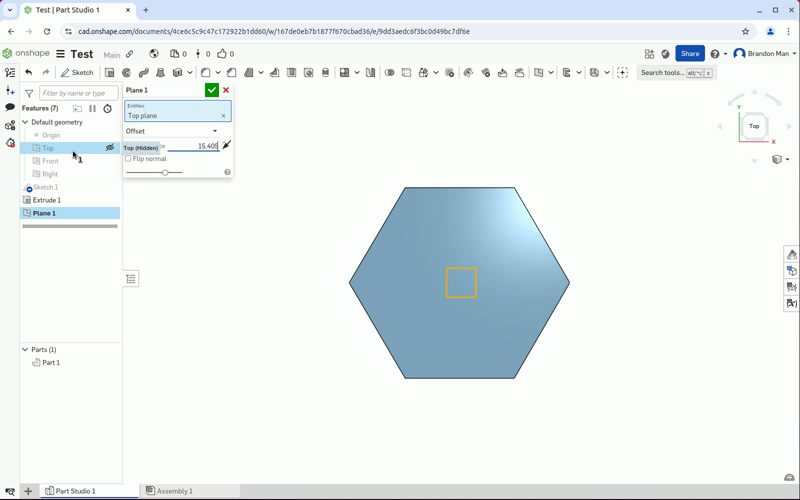
key(enter, 2)
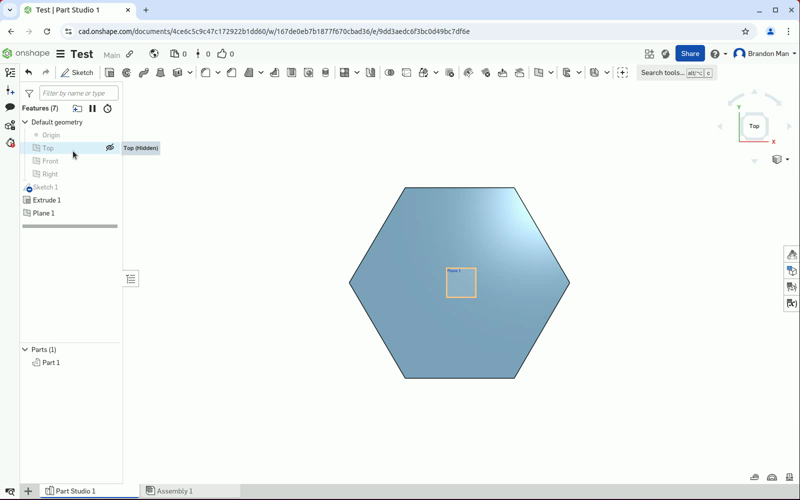
key(shift+s)
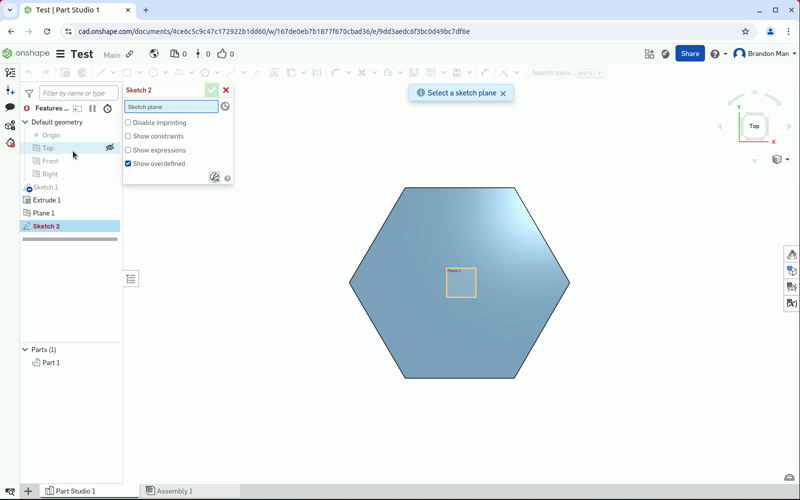
mouse_move(73, 215)
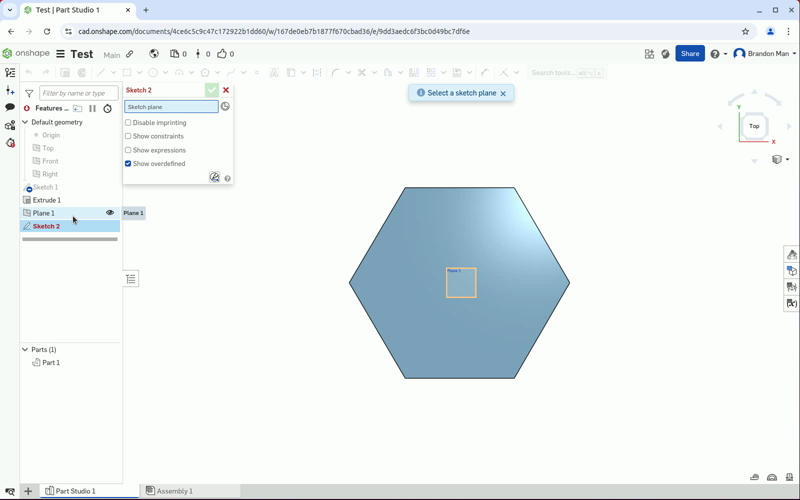
click(73, 215)
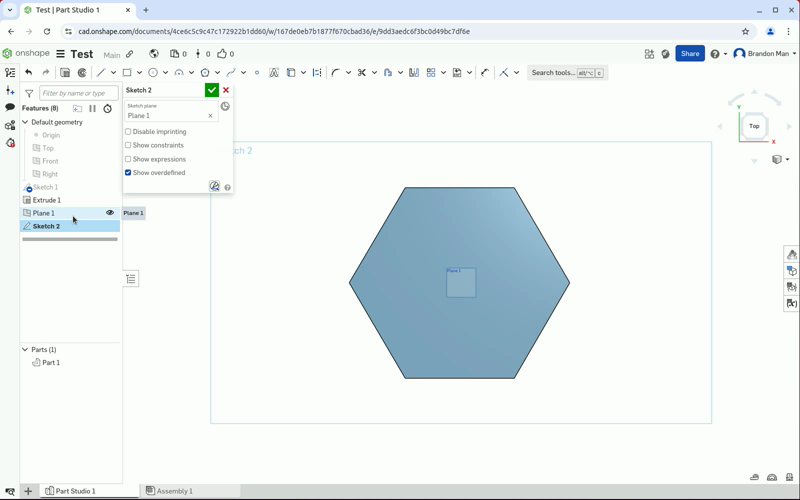
mouse_move(73, 352)
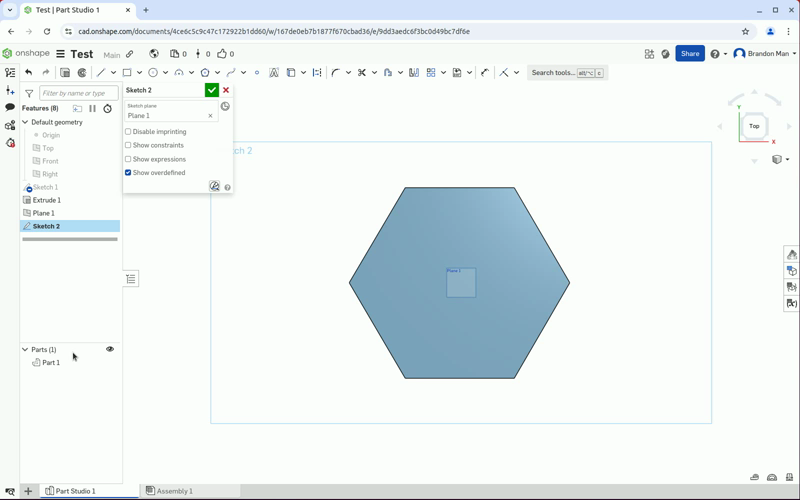
key(y)
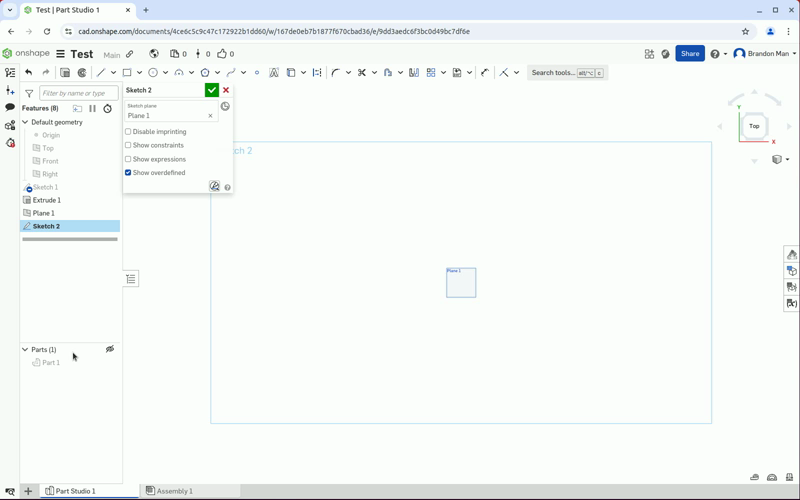
key(c)
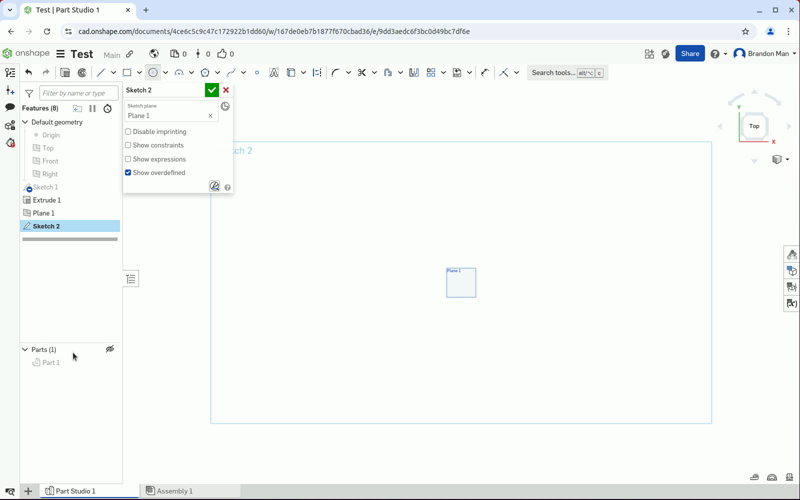
key_down(shift)
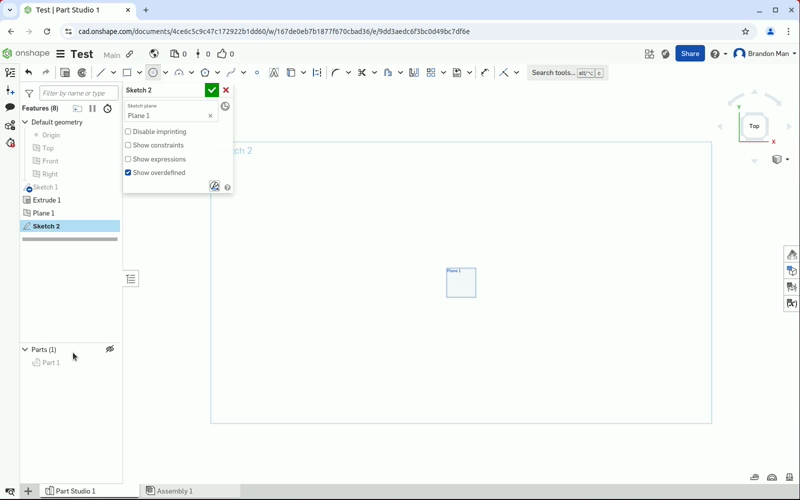
mouse_move(461, 282)
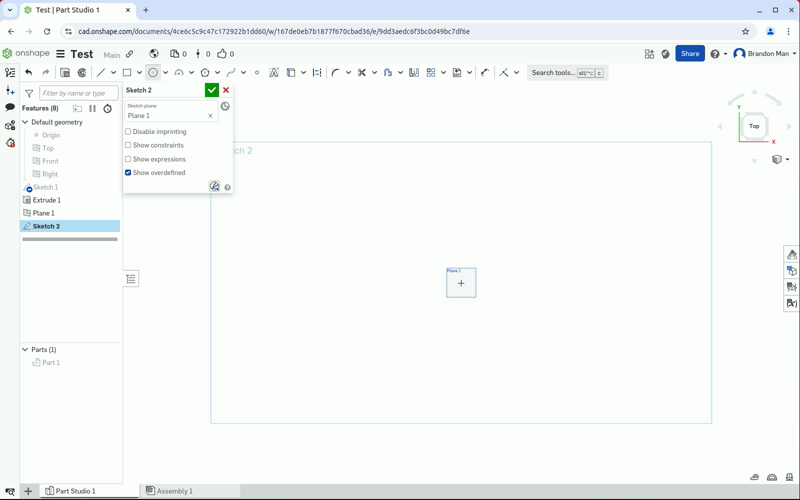
click(461, 282)
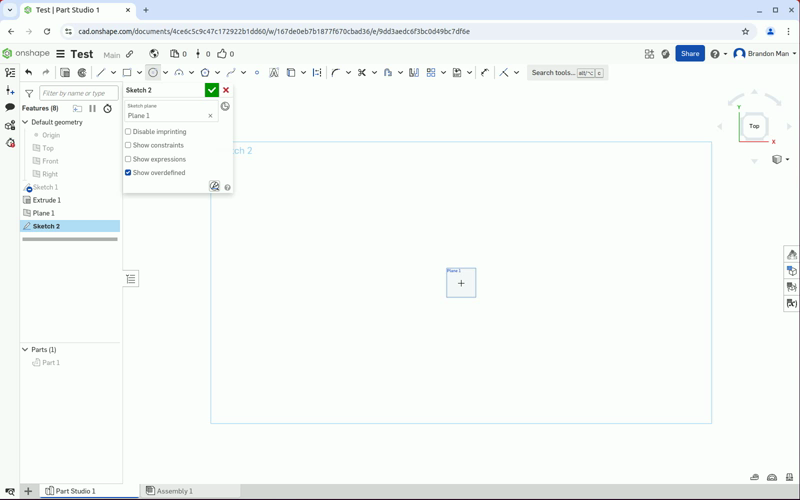
key_up(shift)
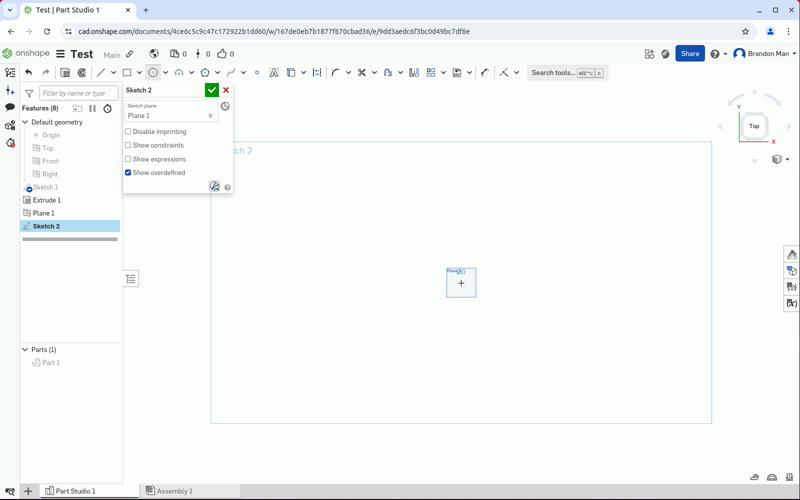
mouse_move(552, 282)
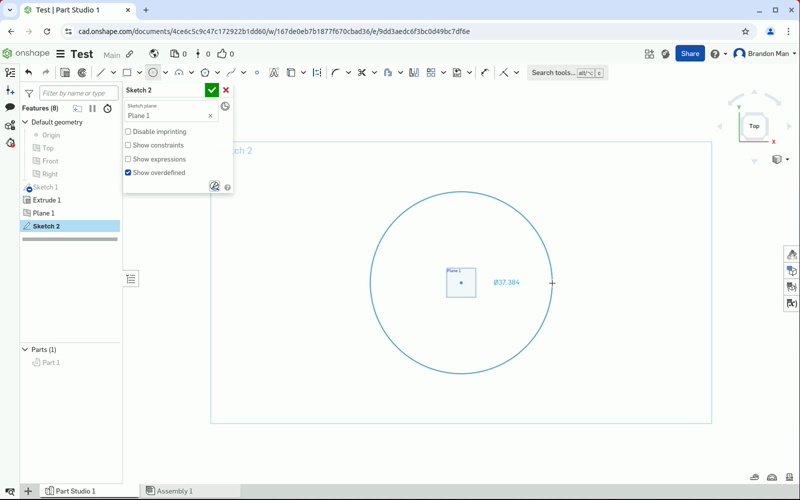
click(552, 282)
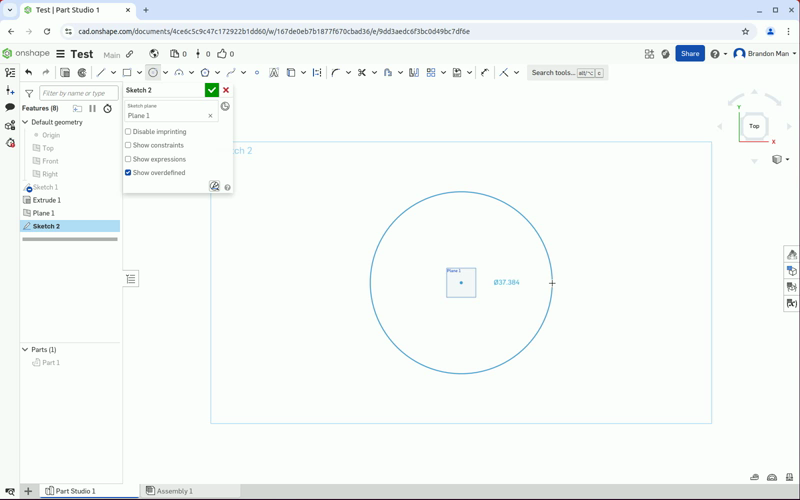
key(esc)
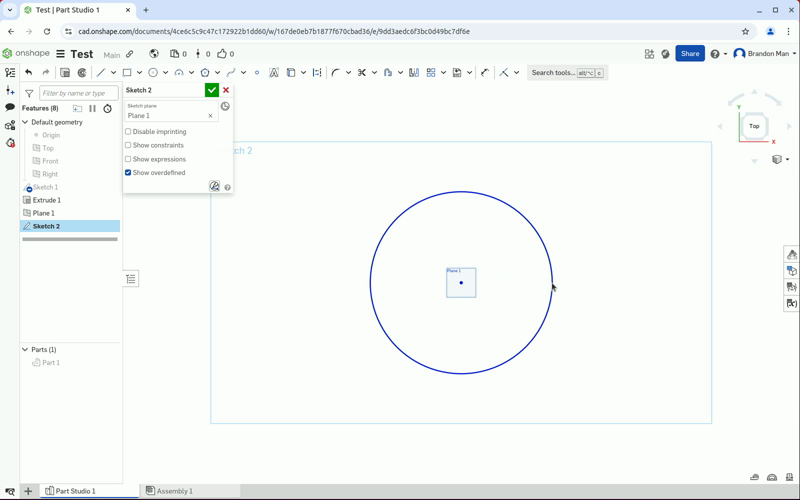
mouse_move(471, 219)
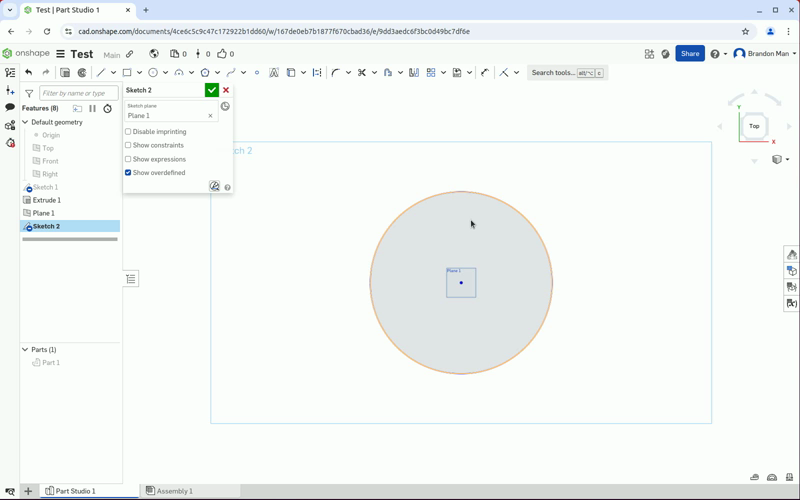
click(471, 219)
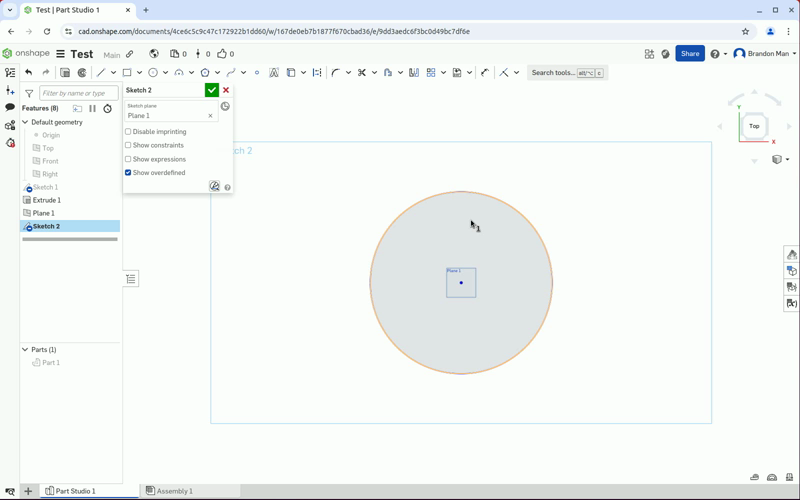
mouse_move(73, 352)
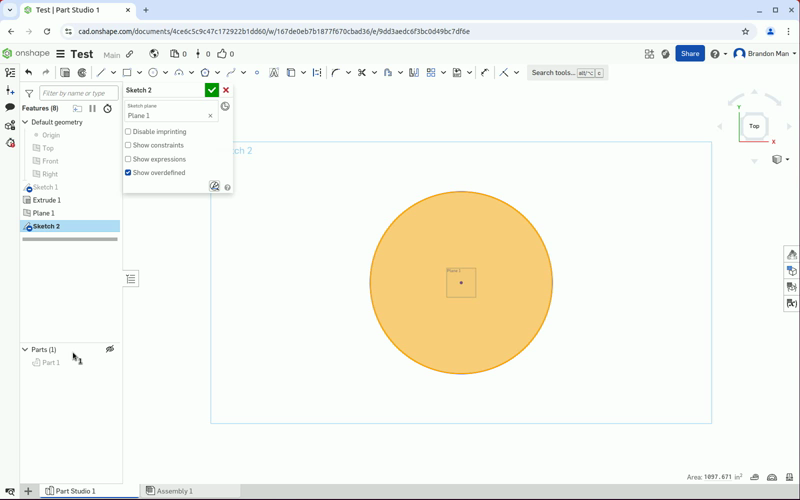
key(shift+y)
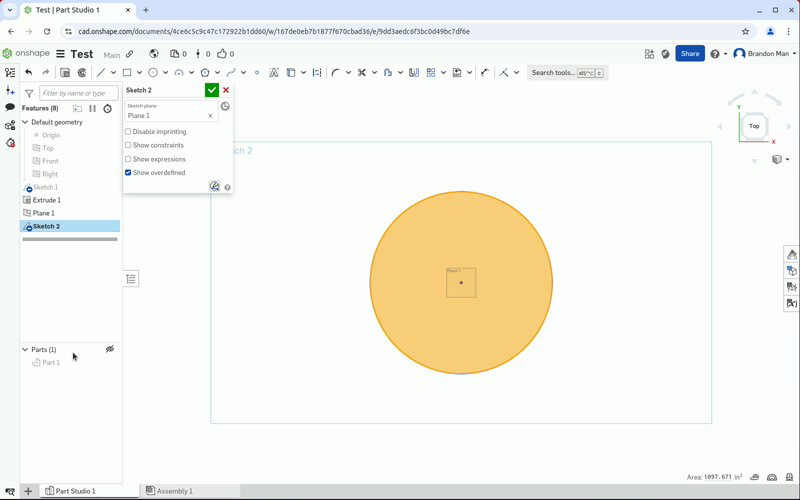
key(shift+e)
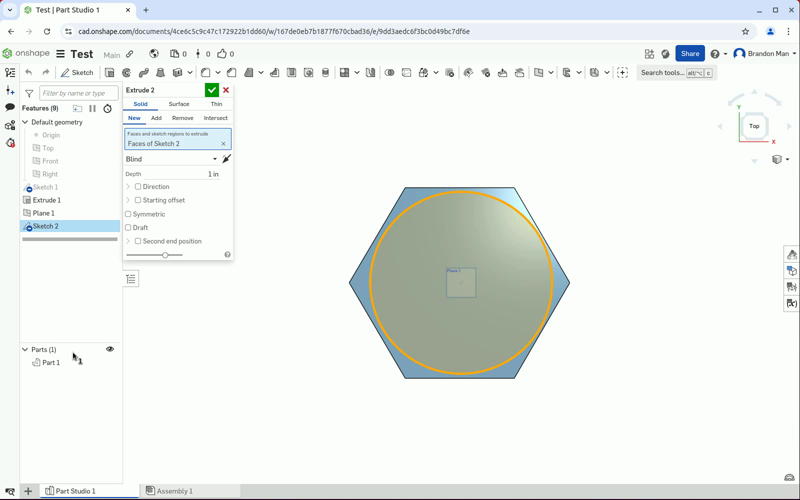
mouse_move(143, 106)
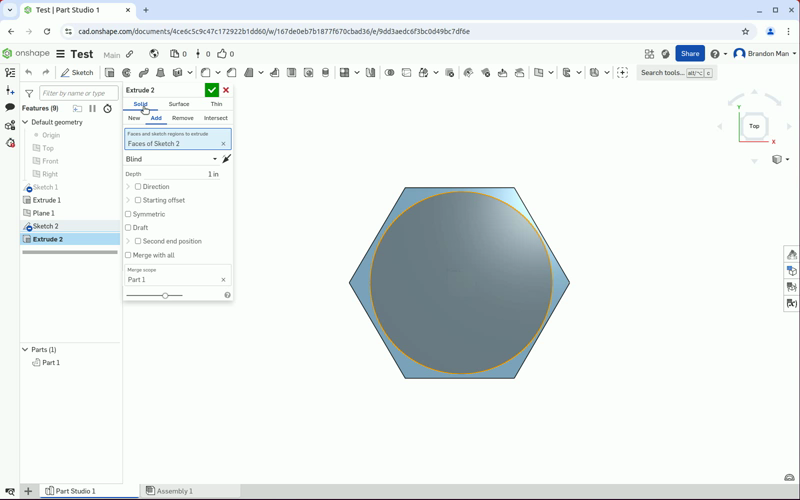
click(143, 106)
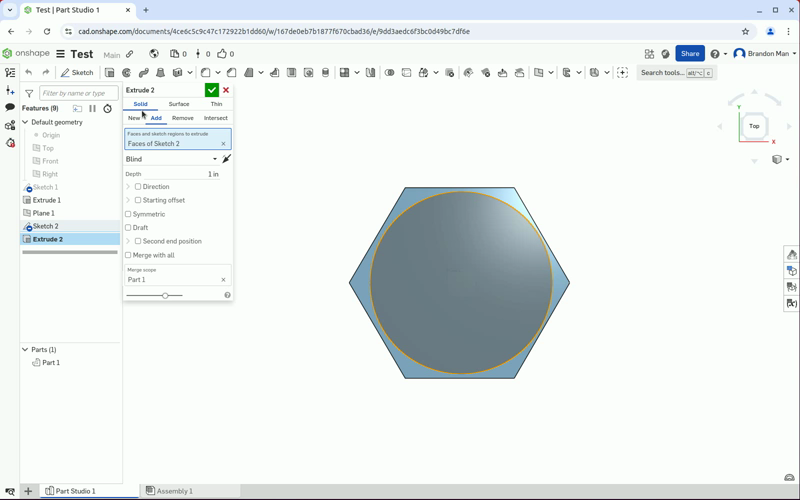
mouse_move(137, 120)
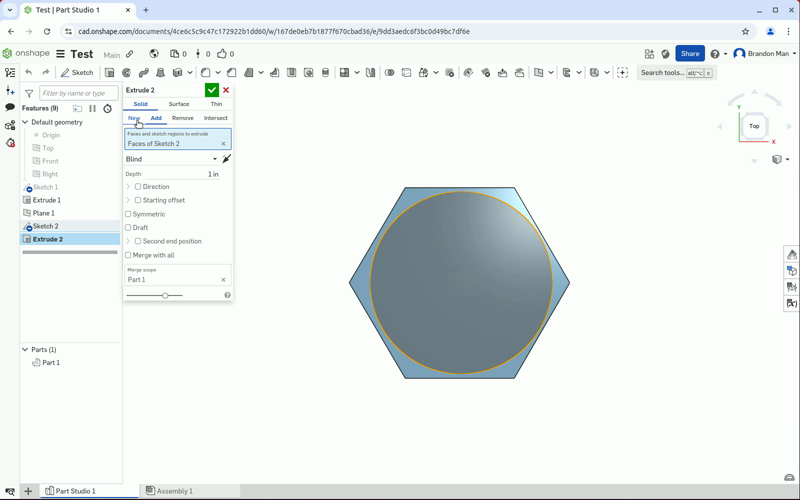
click(137, 120)
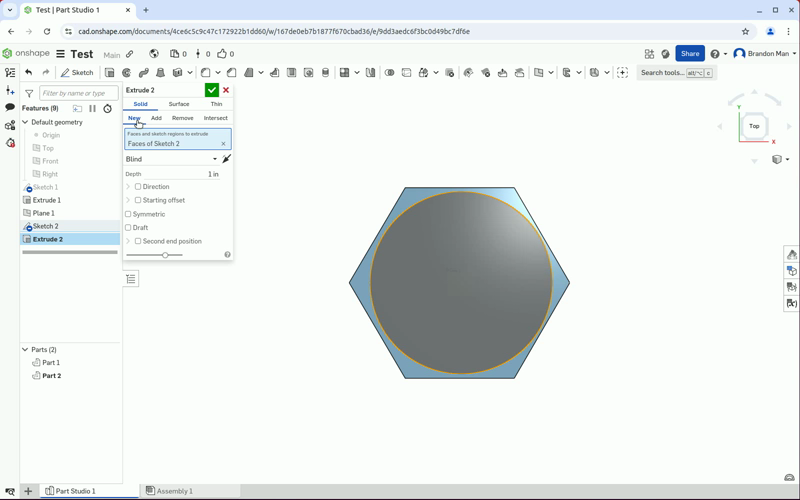
key(tab, 4)
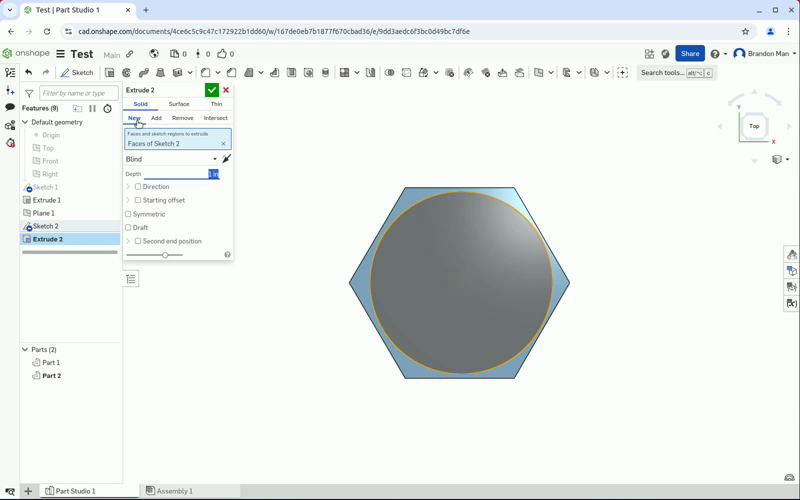
text(7.703)
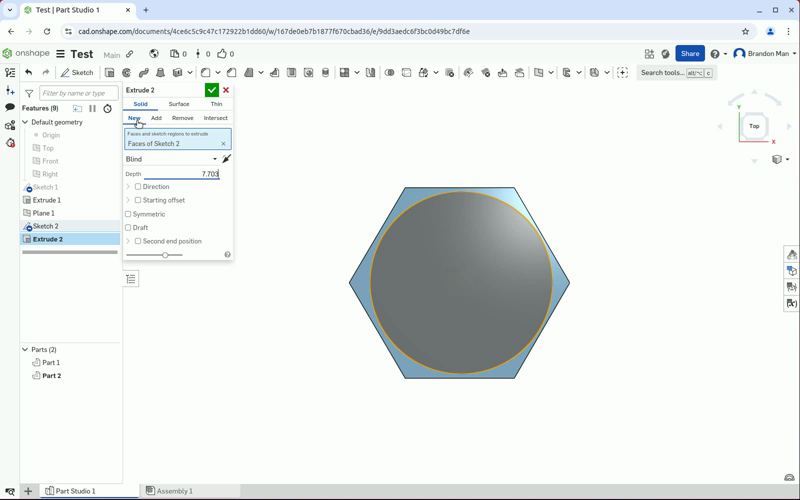
key(enter)
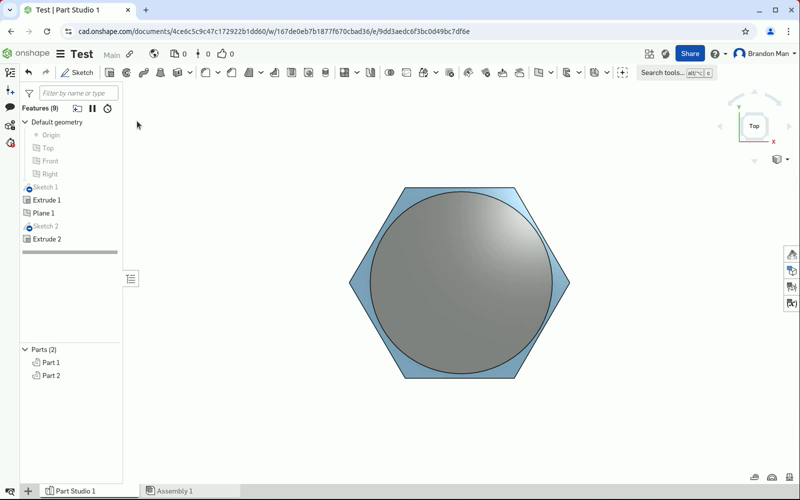
key(shift+h)
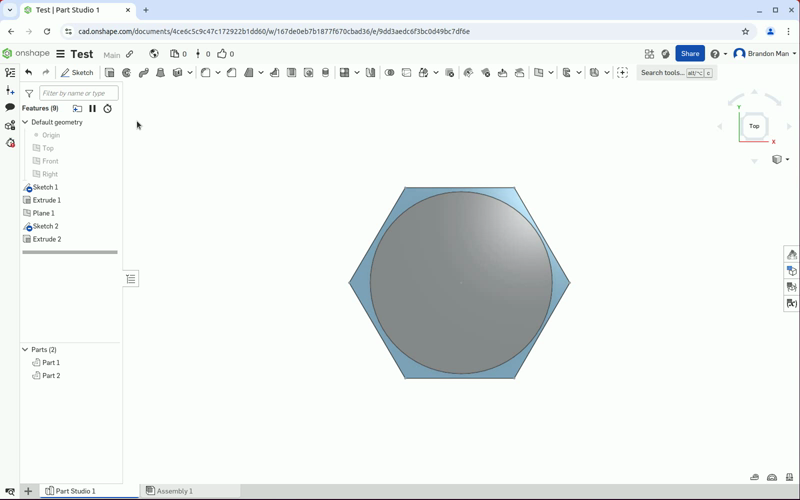
key(shift+h)
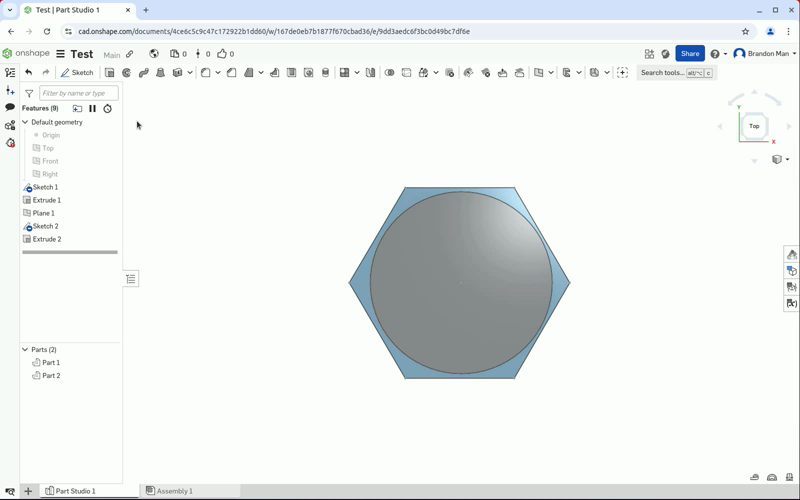
key(shift+7)
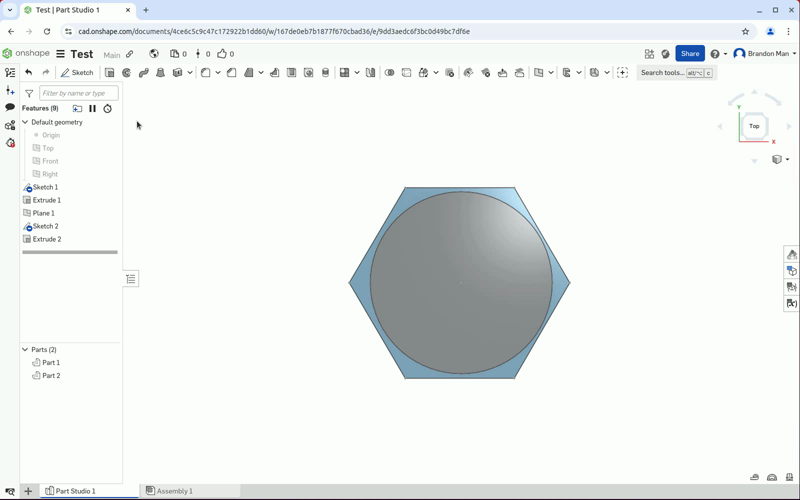
key(up, 3)
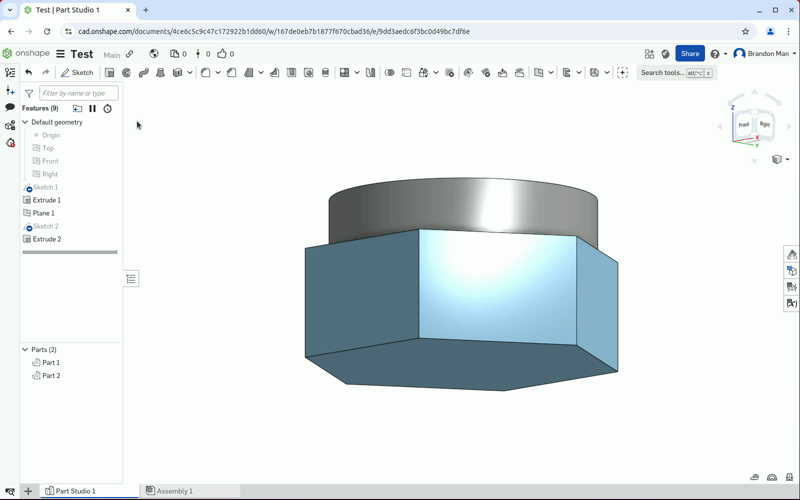
key(left, 3)
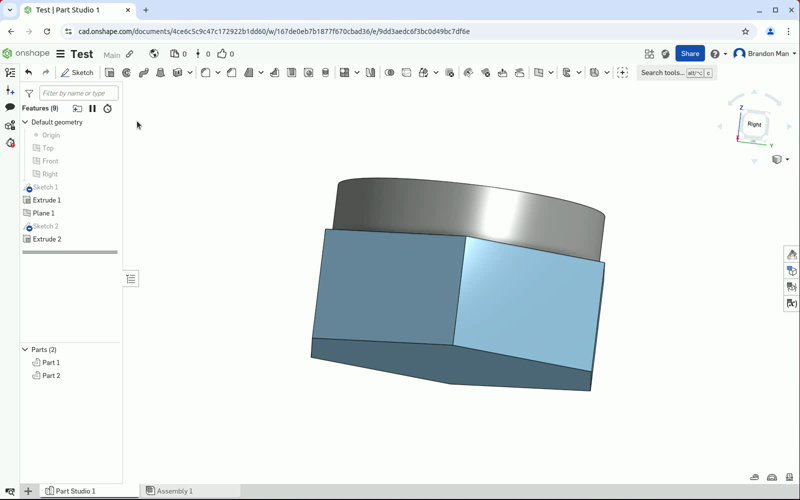
key(right, 3)
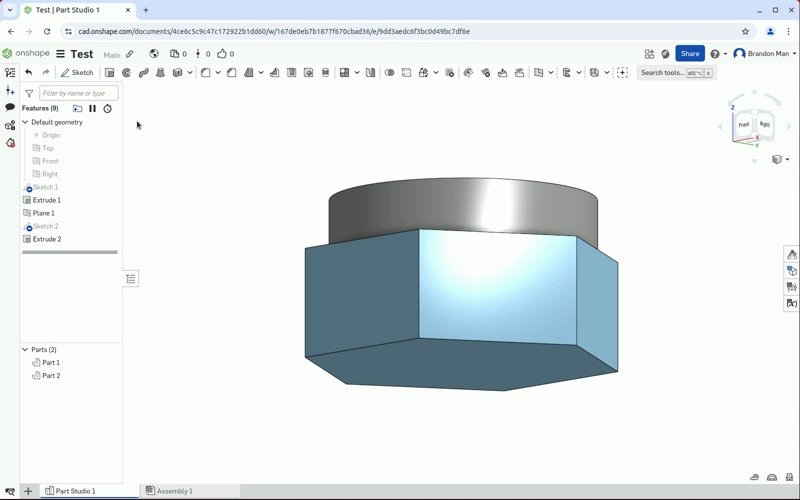
key(down, 3)
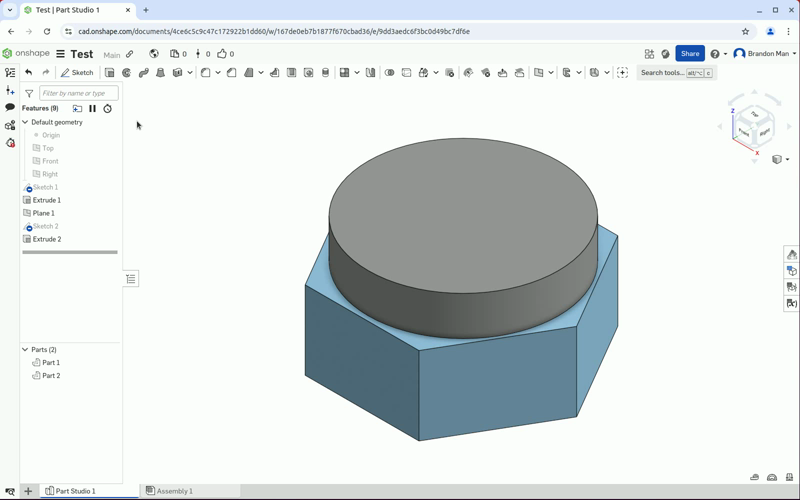
mouse_move(73, 189)
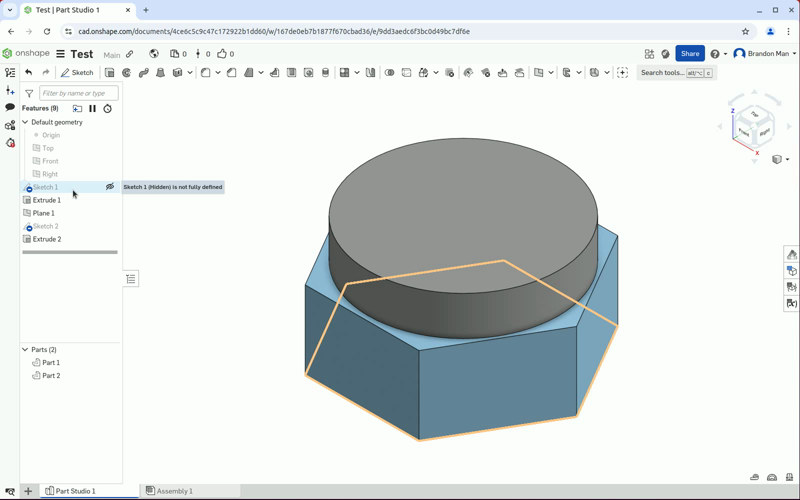
click(73, 189)